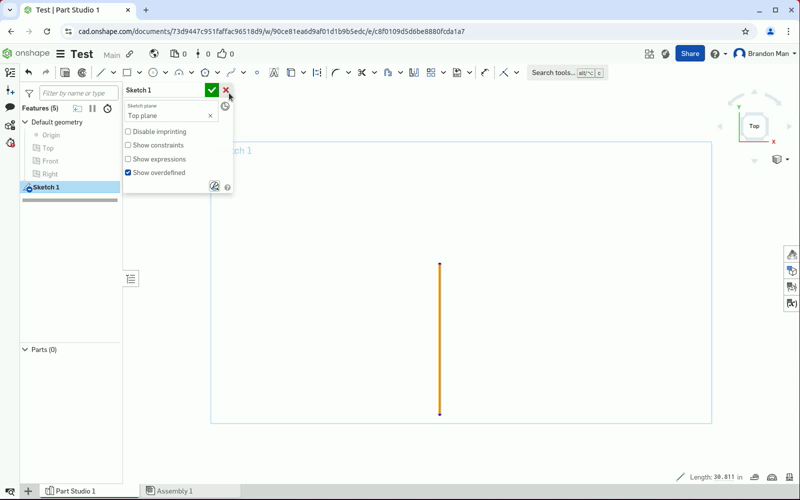
key(shift+h)
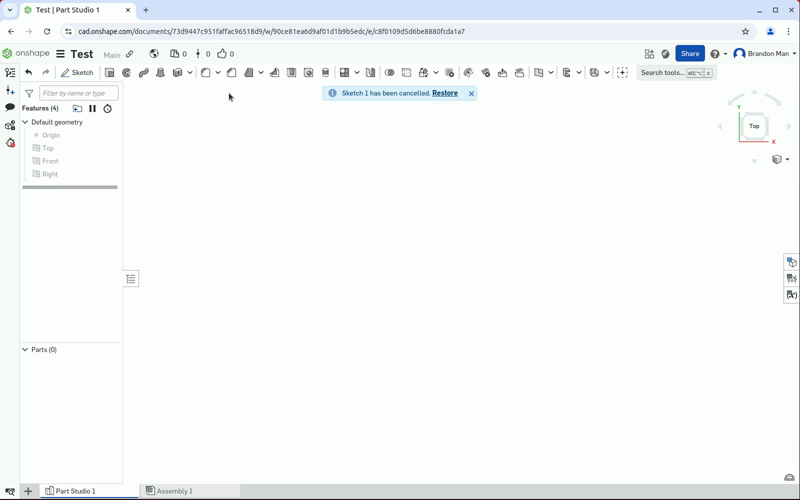
mouse_move(73, 352)
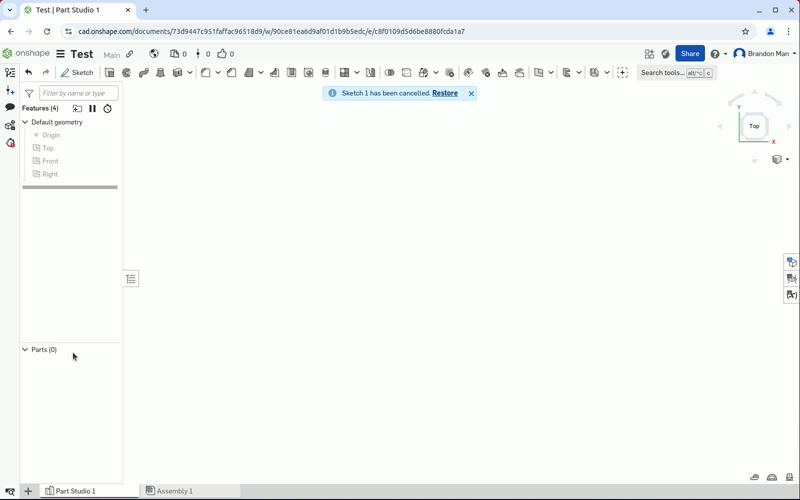
key(y)
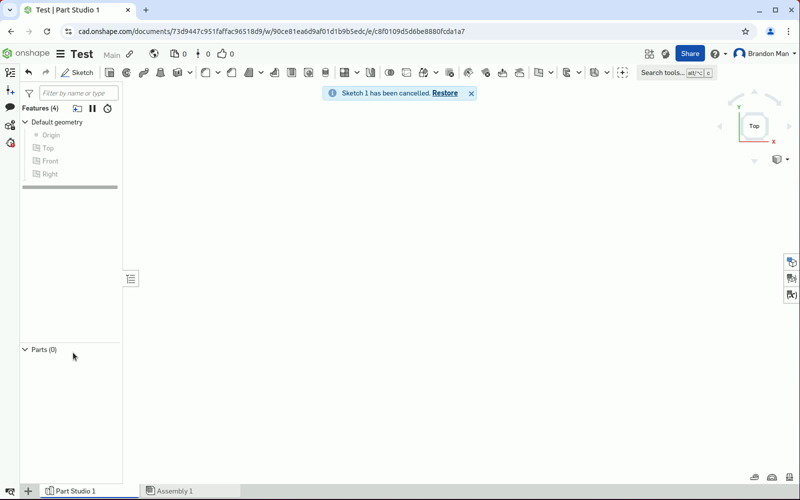
key(shift+p)
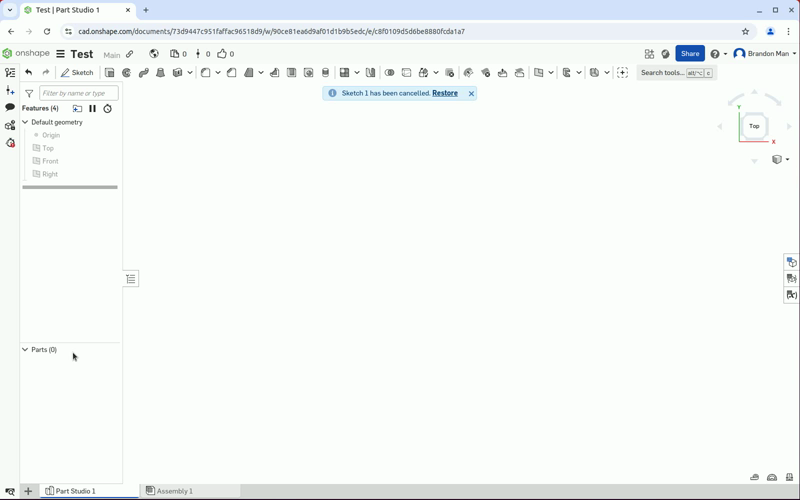
key(space)
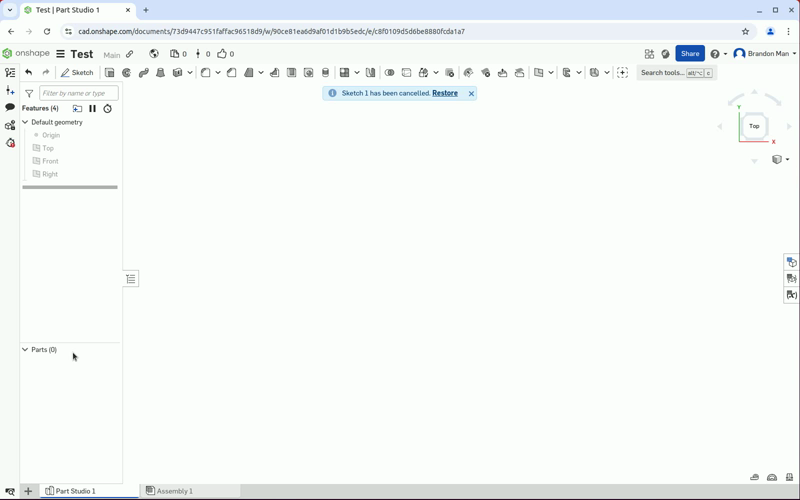
key_down(shift)
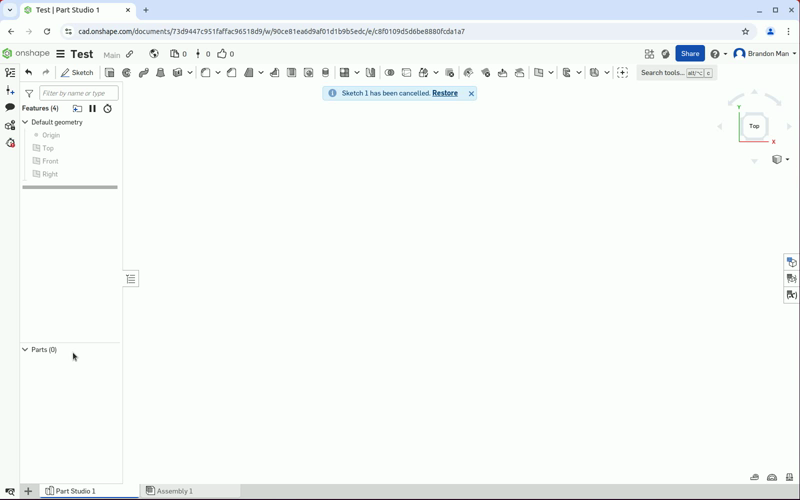
key(up)
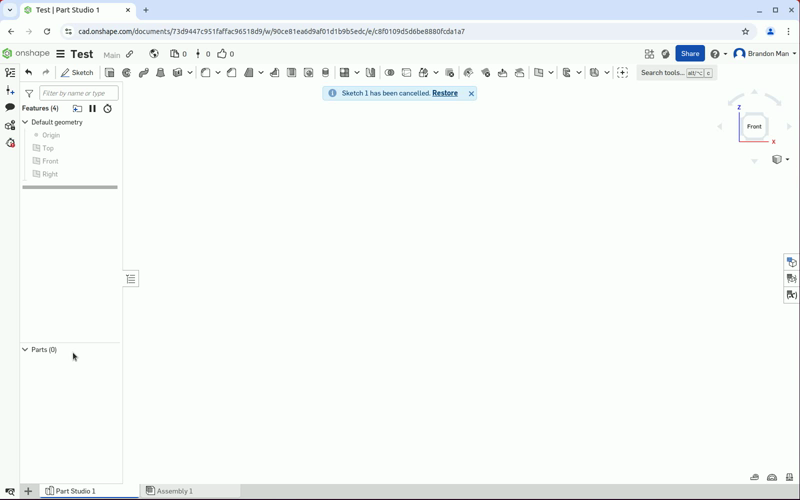
key_up(shift)
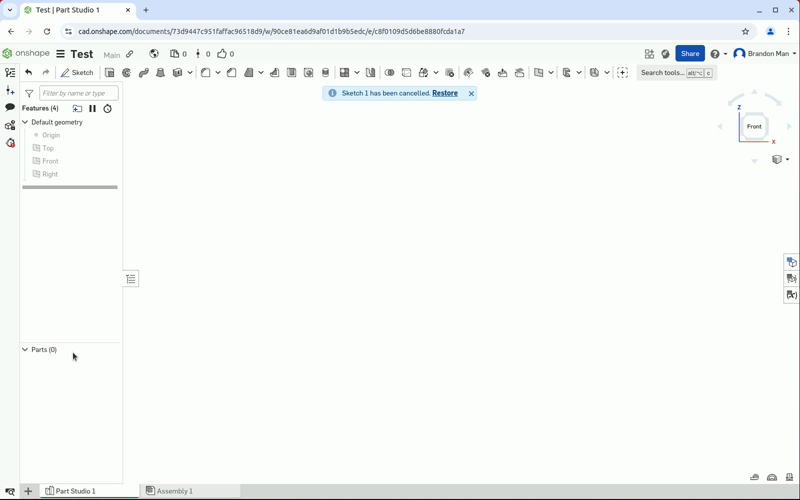
mouse_move(73, 352)
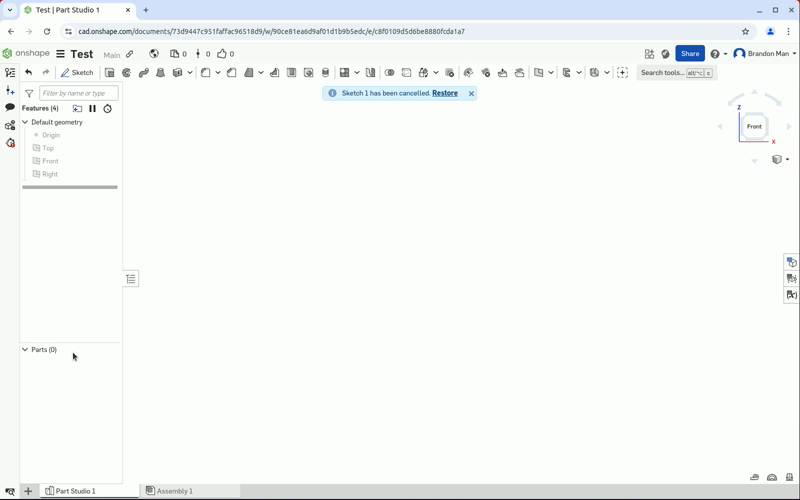
key(shift+y)
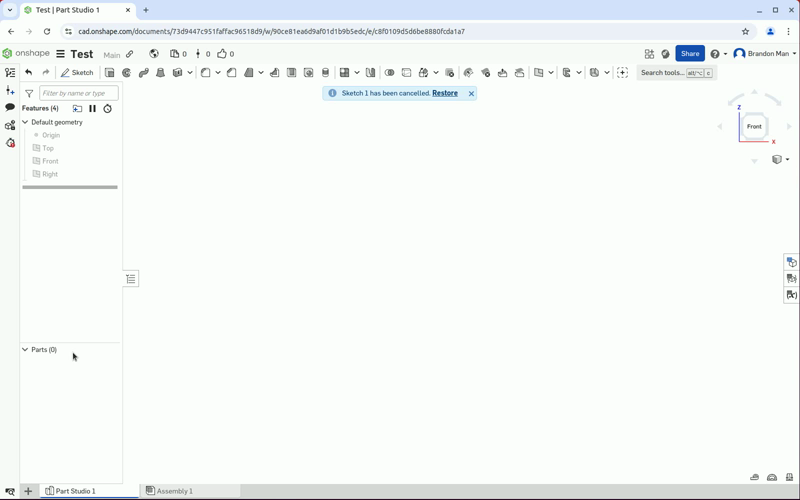
key(shift+s)
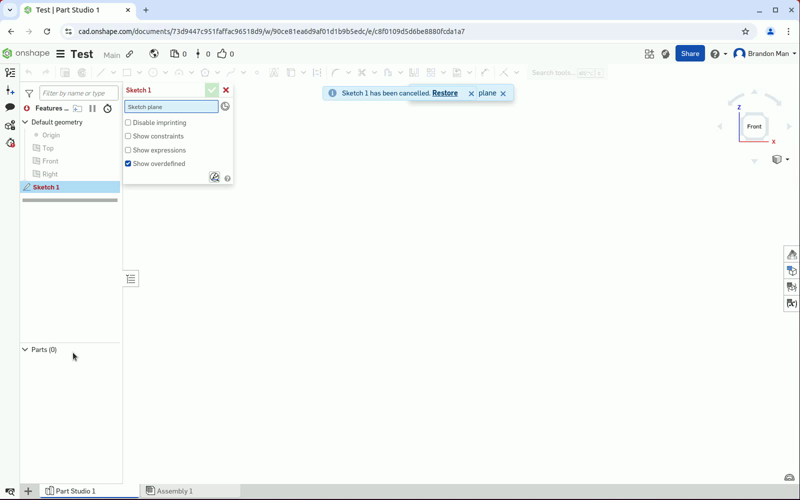
mouse_move(73, 163)
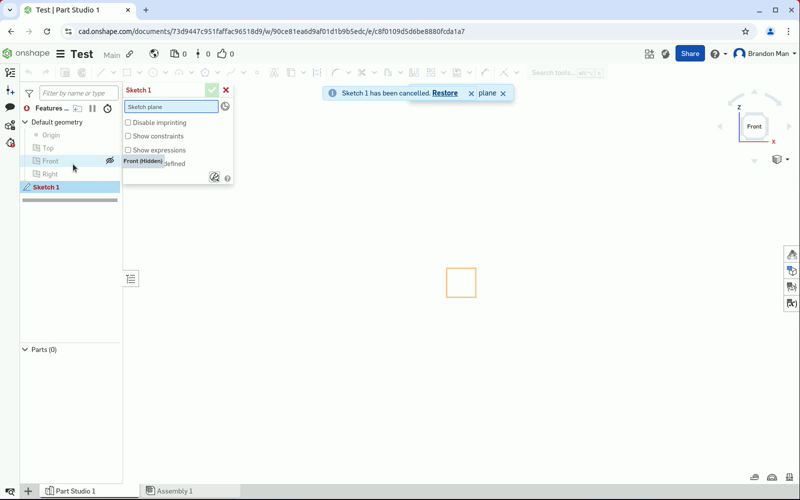
click(73, 163)
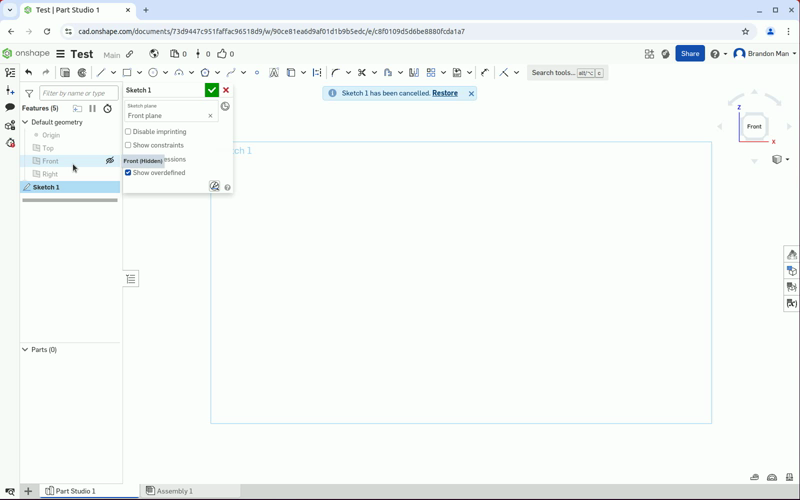
mouse_move(73, 352)
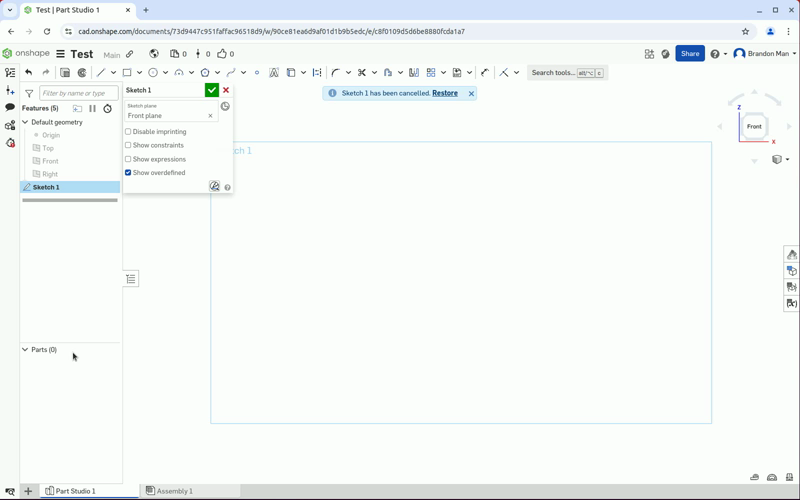
key(y)
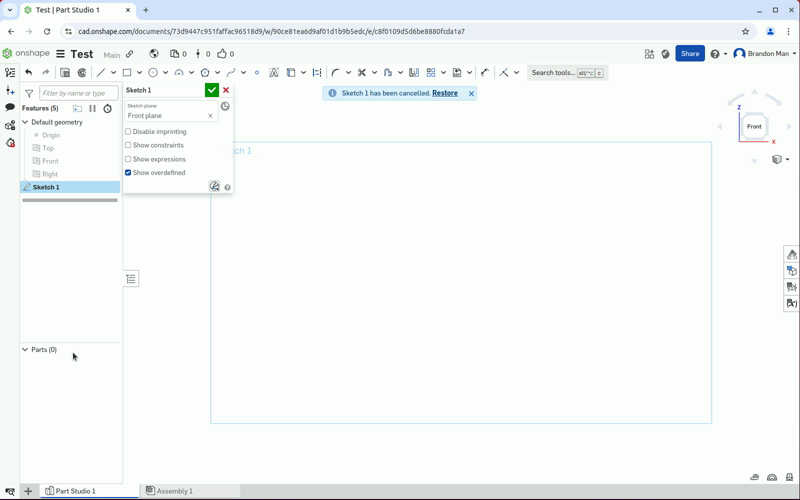
key(l)
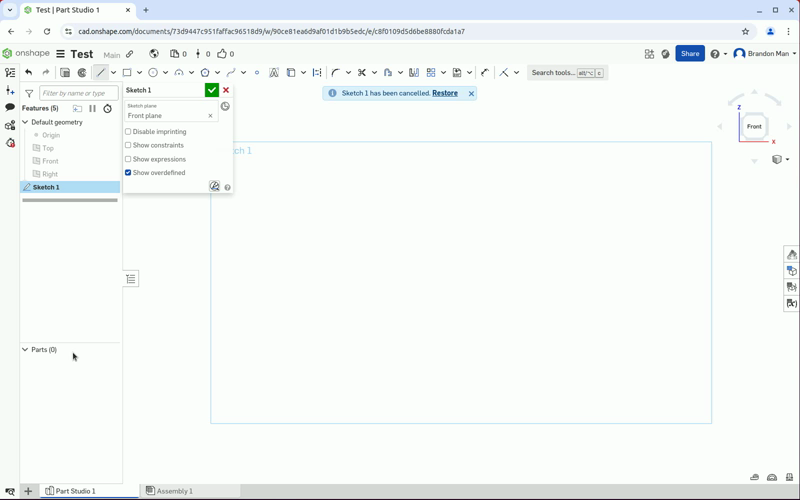
key_down(shift)
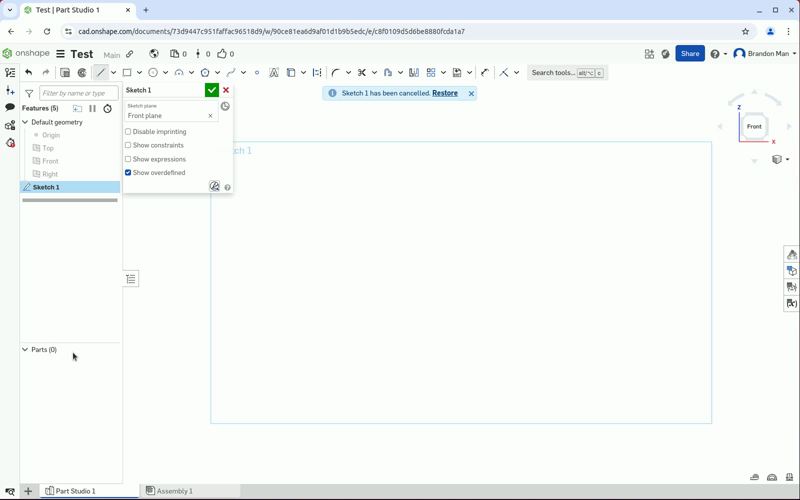
mouse_move(460, 282)
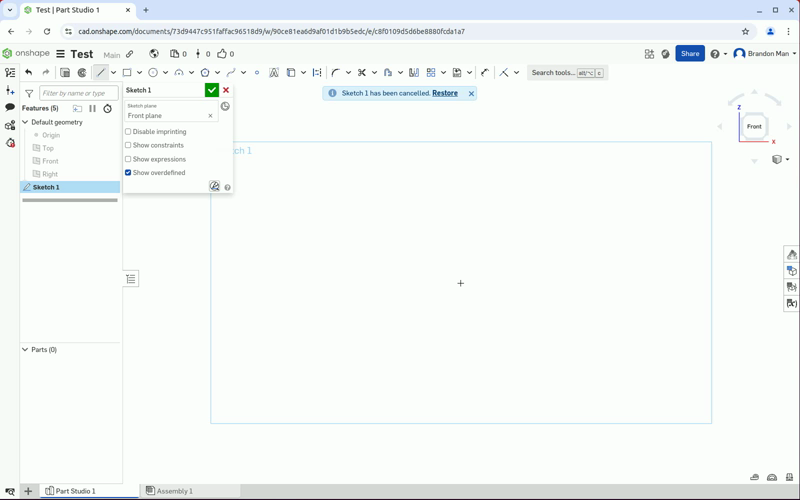
click(460, 282)
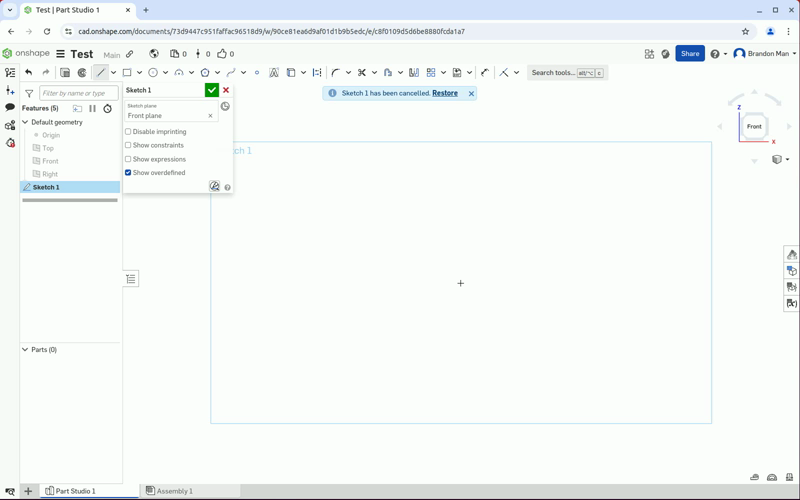
key_up(shift)
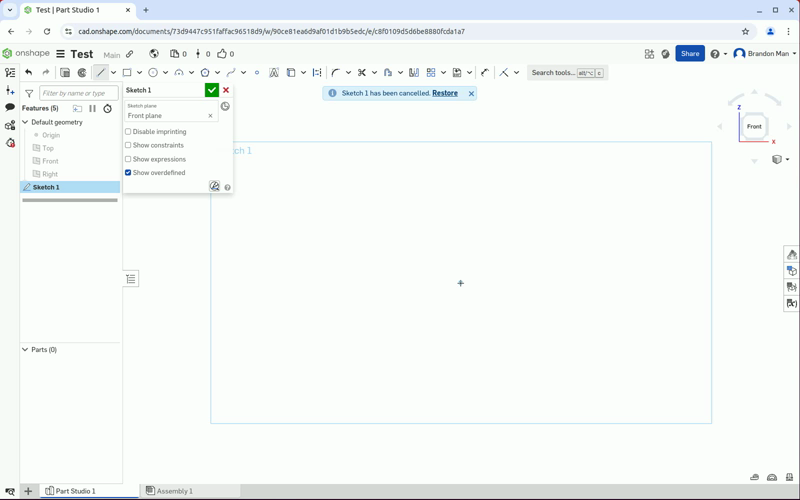
key_down(shift)
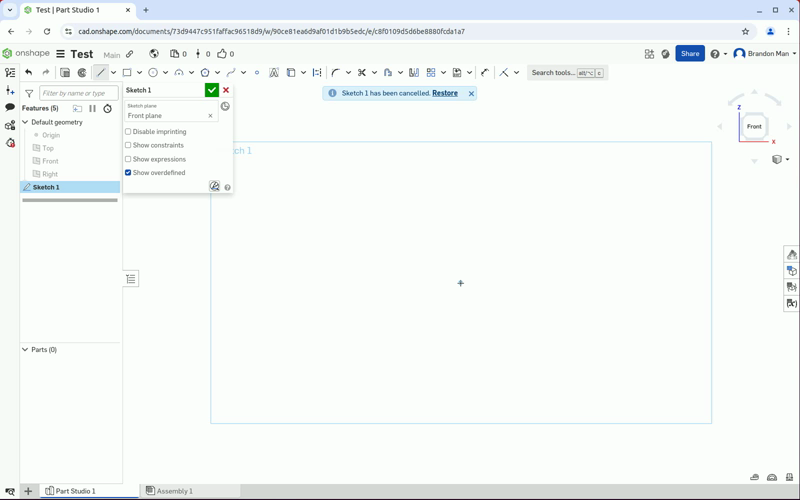
mouse_move(573, 282)
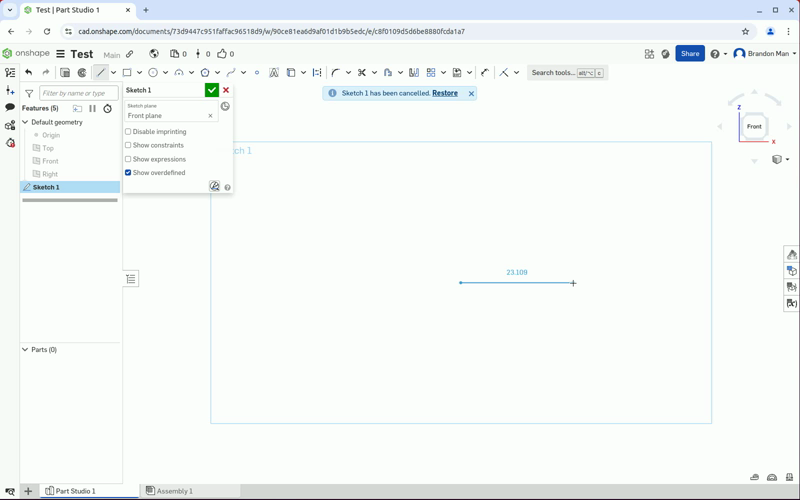
click(573, 282)
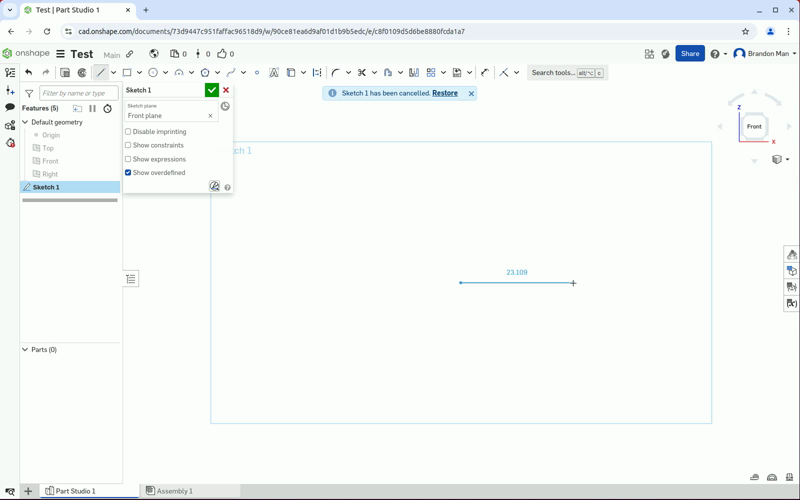
key_up(shift)
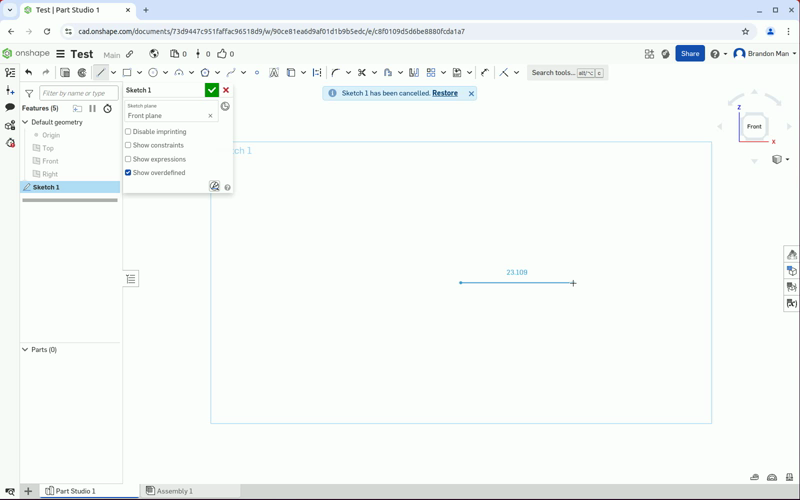
key_down(shift)
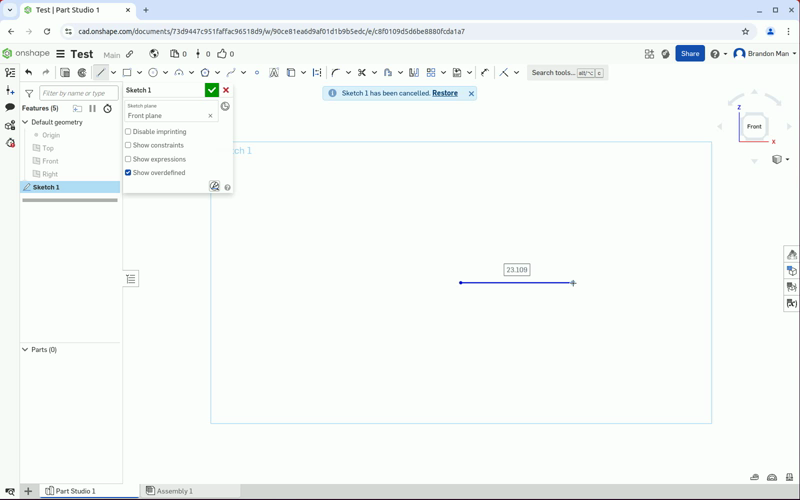
mouse_move(573, 213)
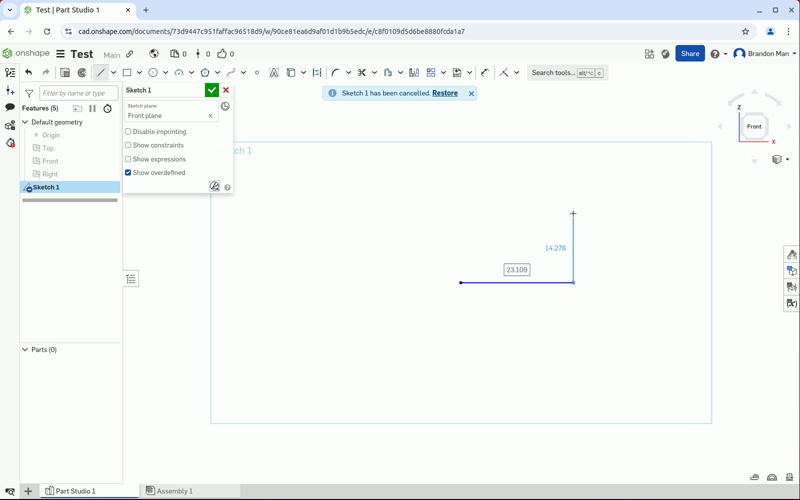
click(573, 213)
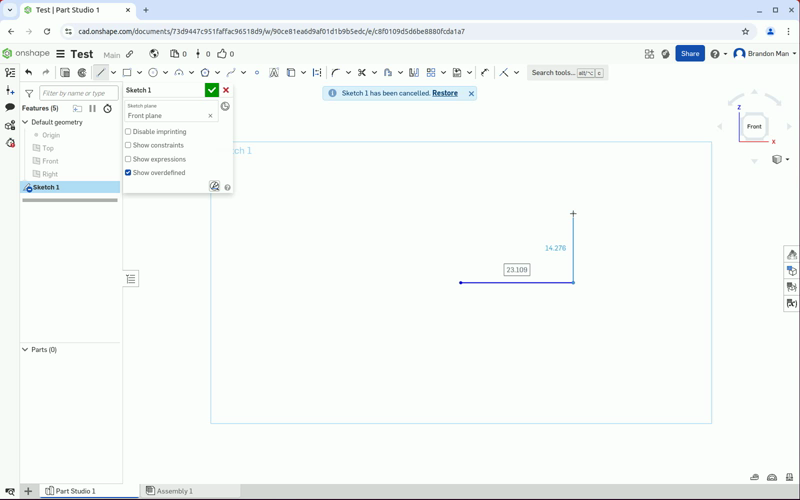
key_up(shift)
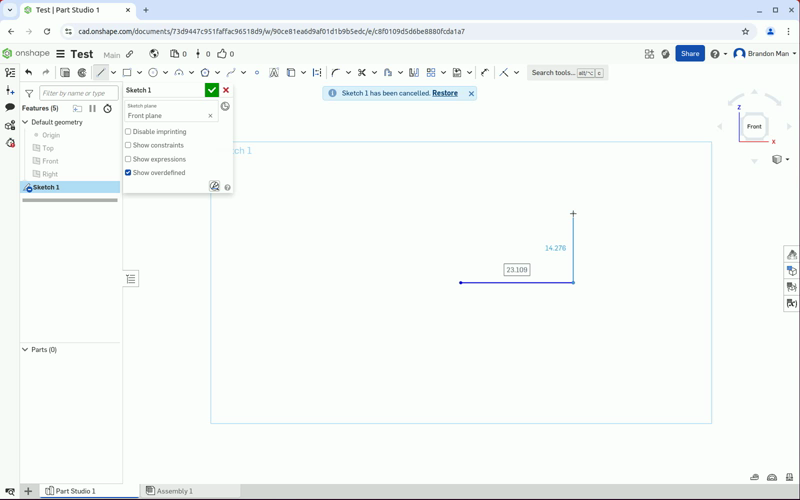
key_down(shift)
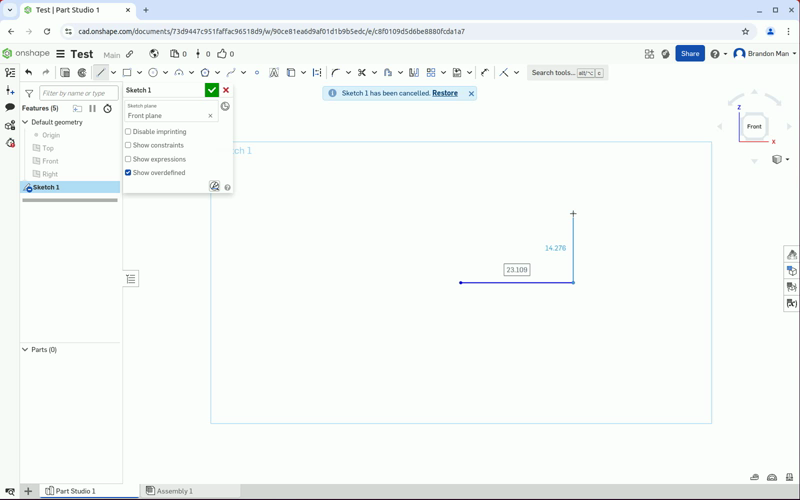
mouse_move(460, 213)
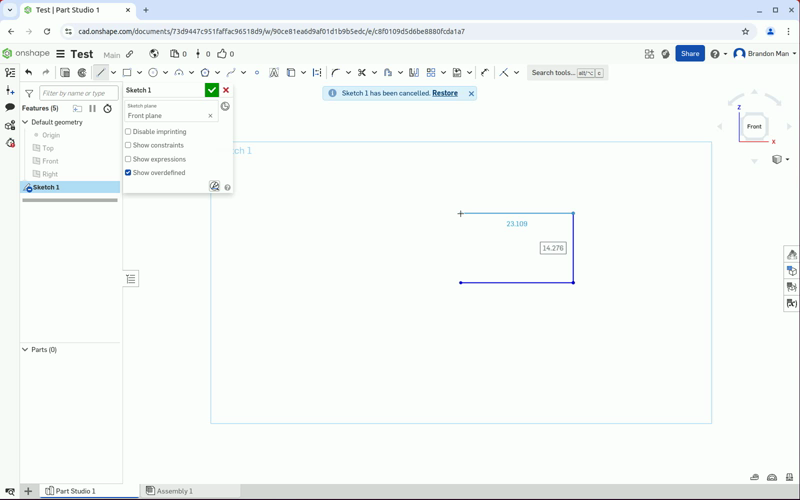
click(460, 213)
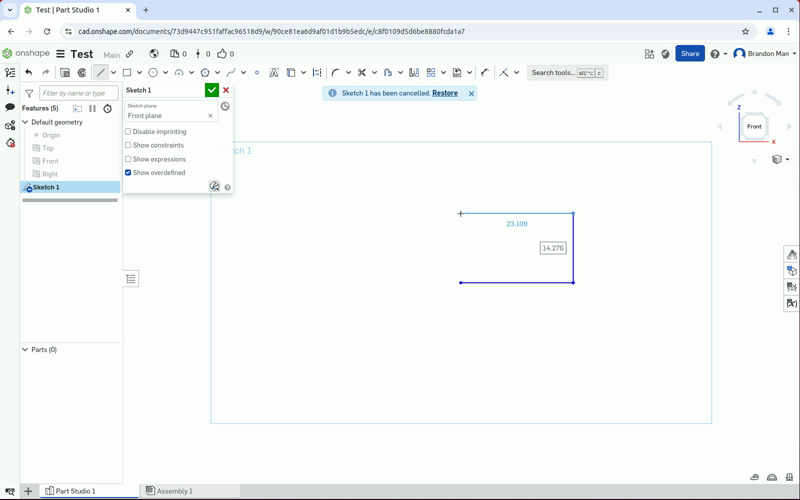
key_up(shift)
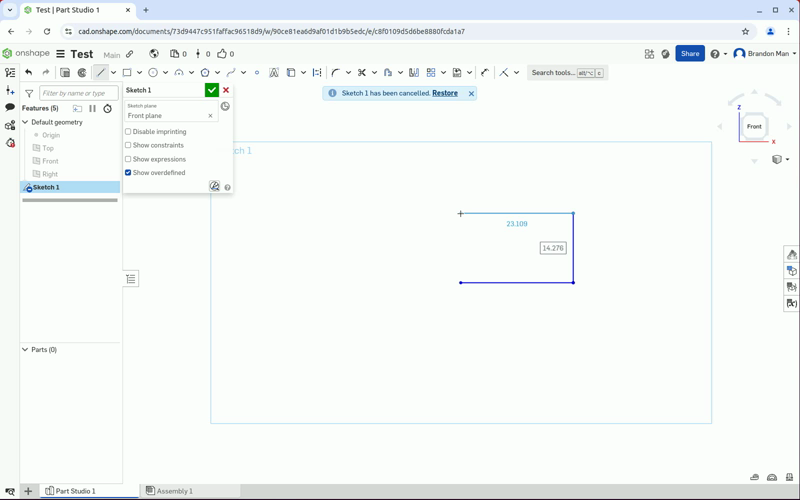
key_down(shift)
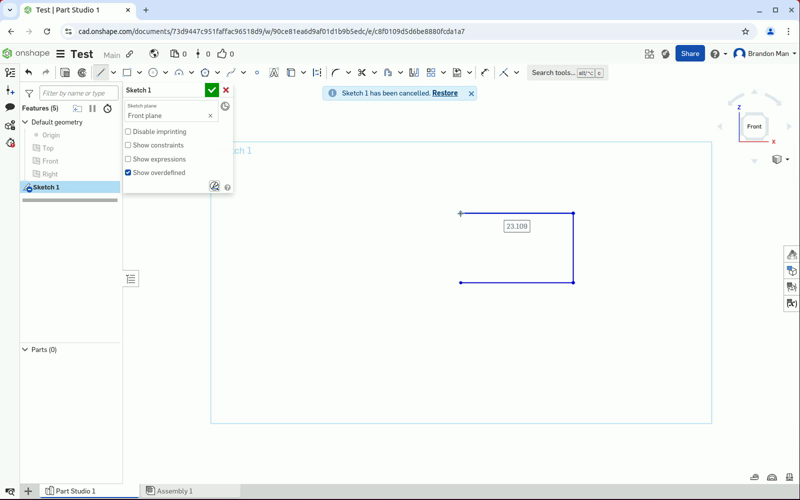
mouse_move(460, 282)
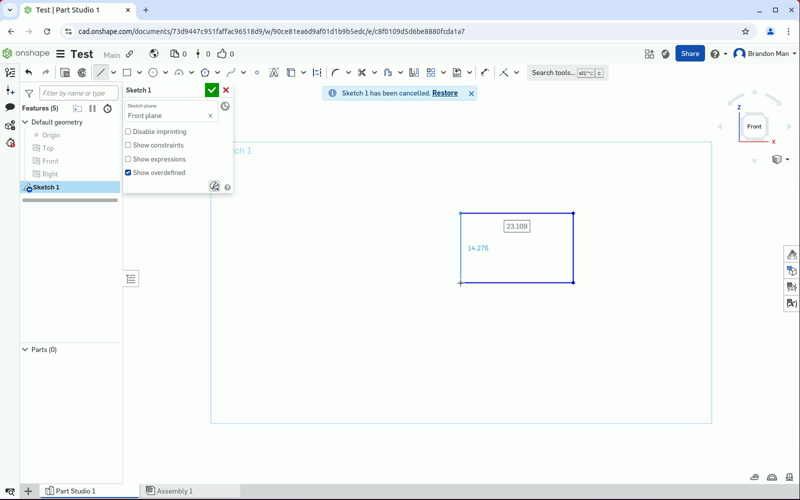
key_up(shift)
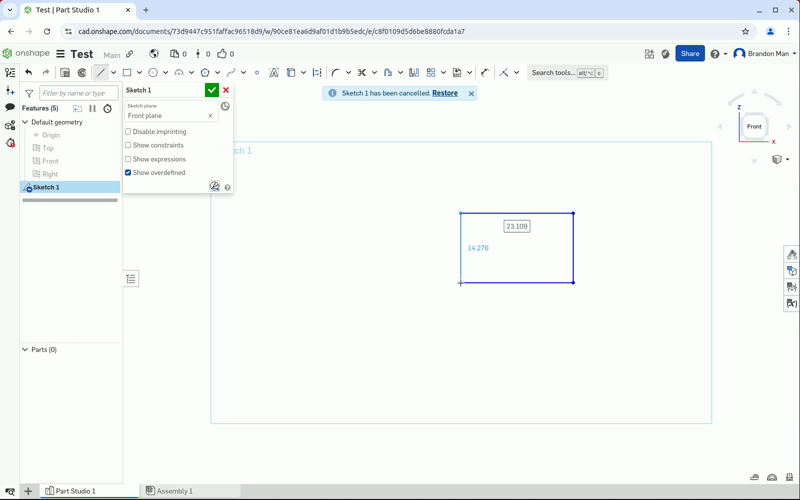
click(460, 282)
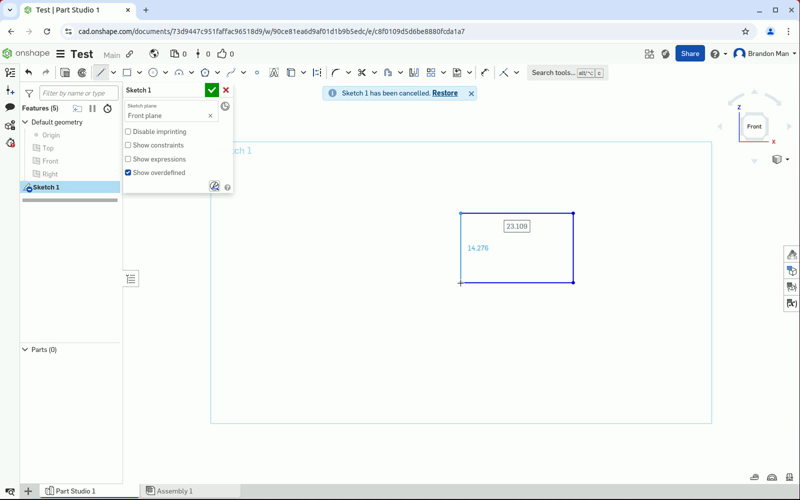
key(esc)
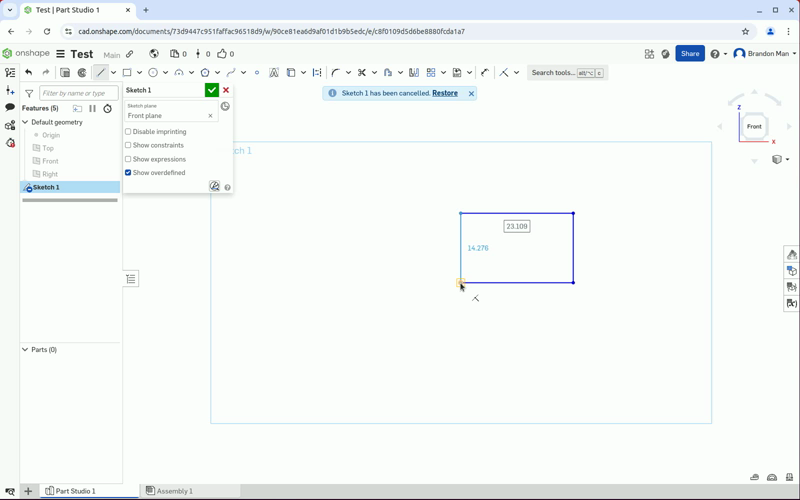
mouse_move(540, 277)
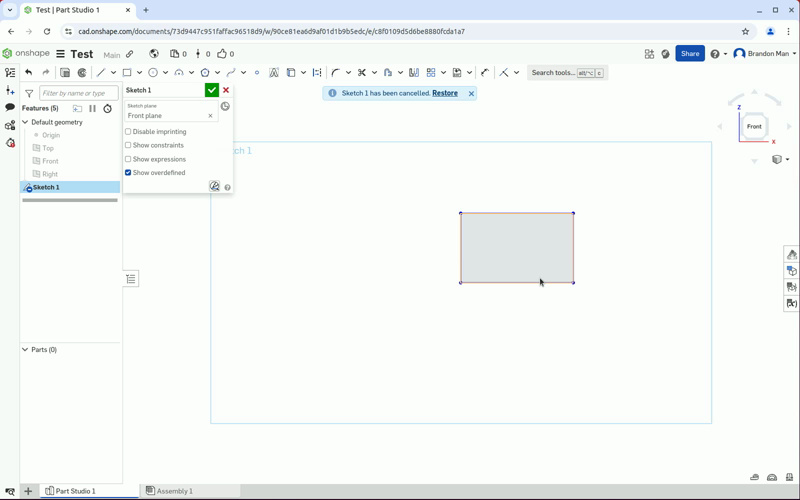
click(540, 277)
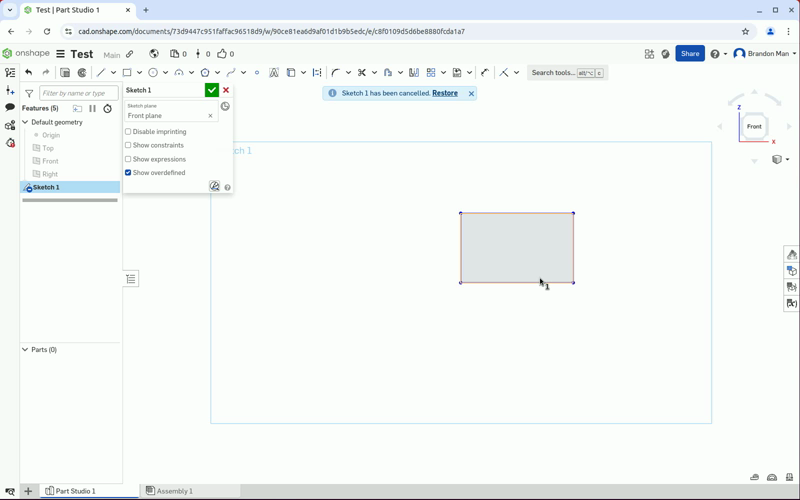
mouse_move(73, 352)
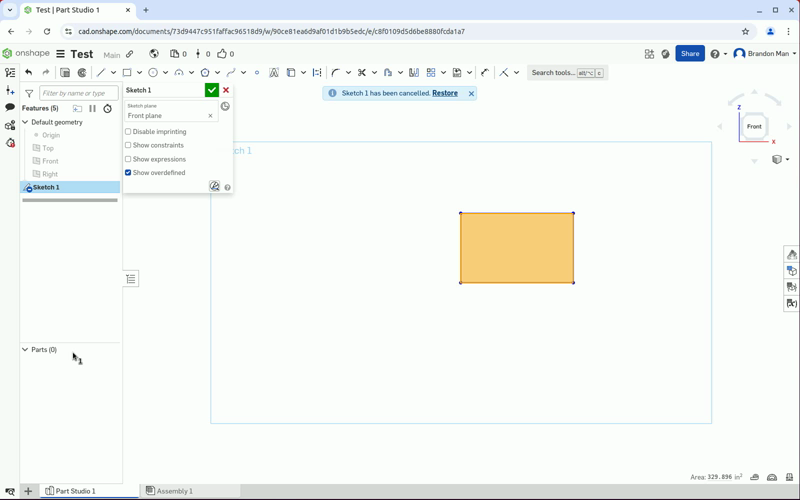
key(shift+y)
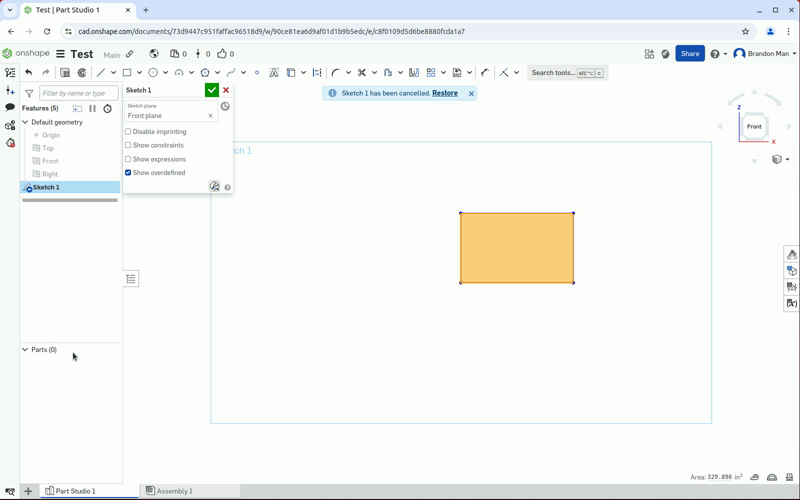
key(shift+e)
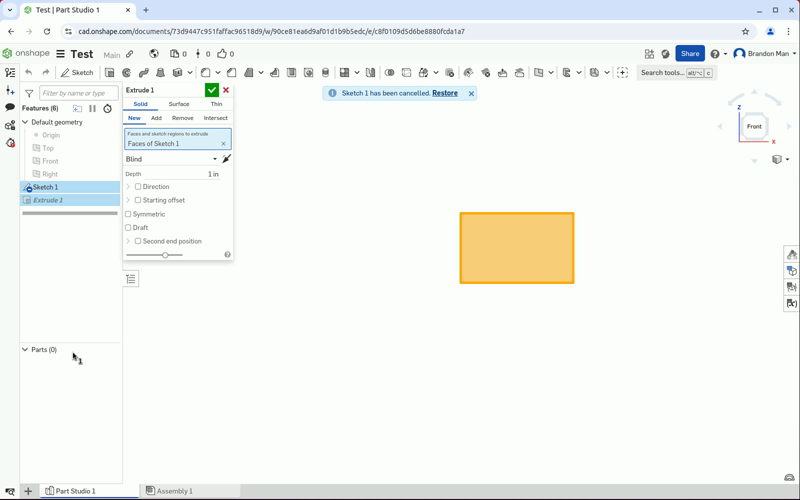
mouse_move(143, 106)
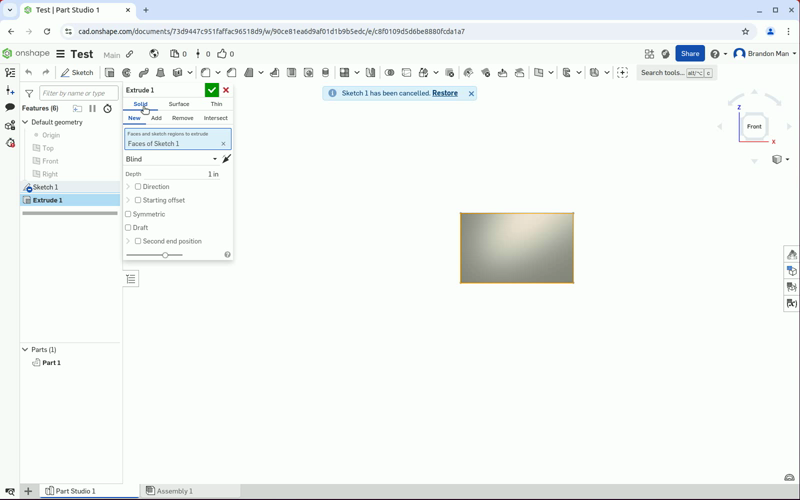
click(143, 106)
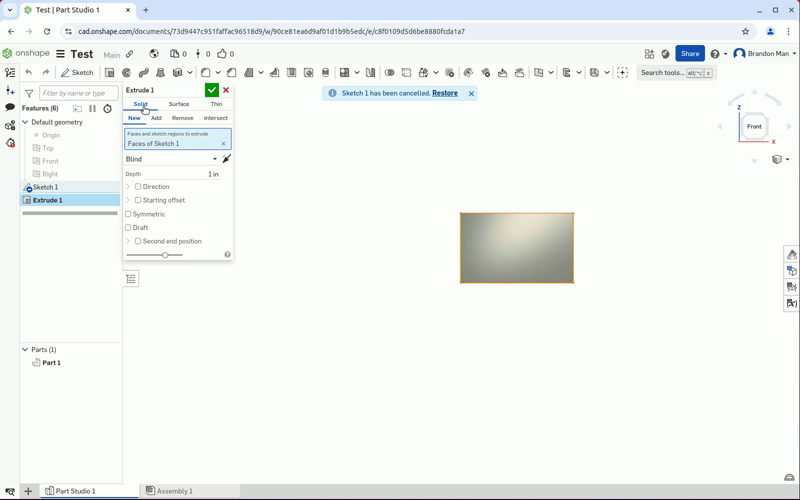
mouse_move(137, 120)
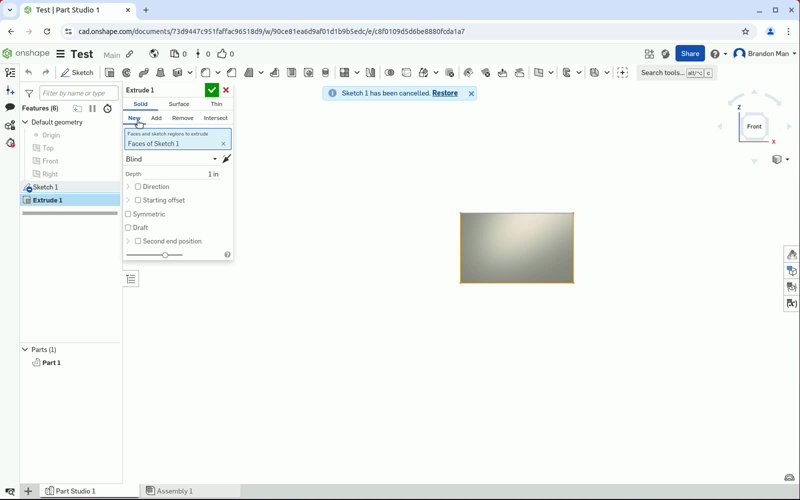
click(137, 120)
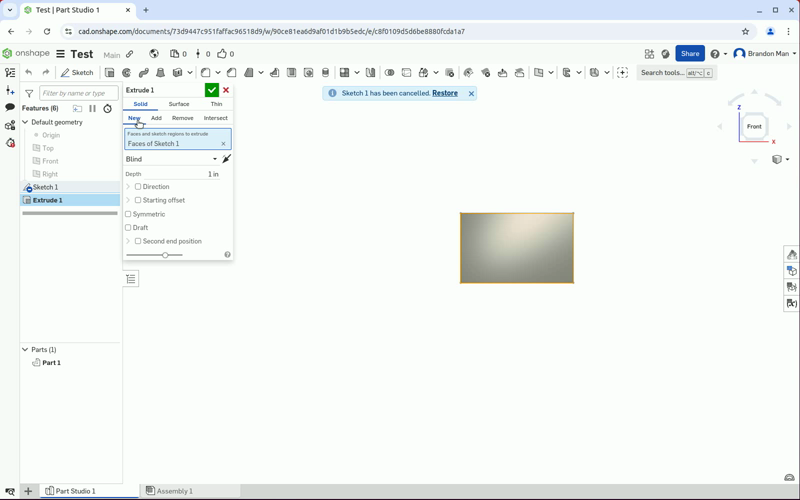
key(tab, 4)
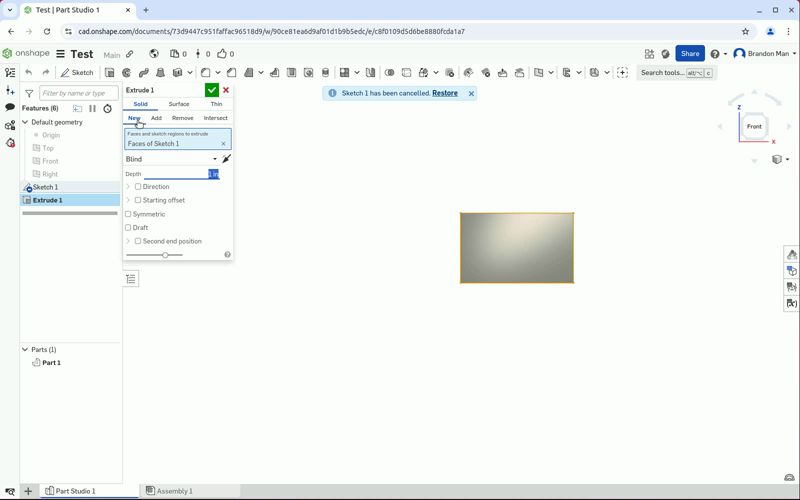
text(0.481)
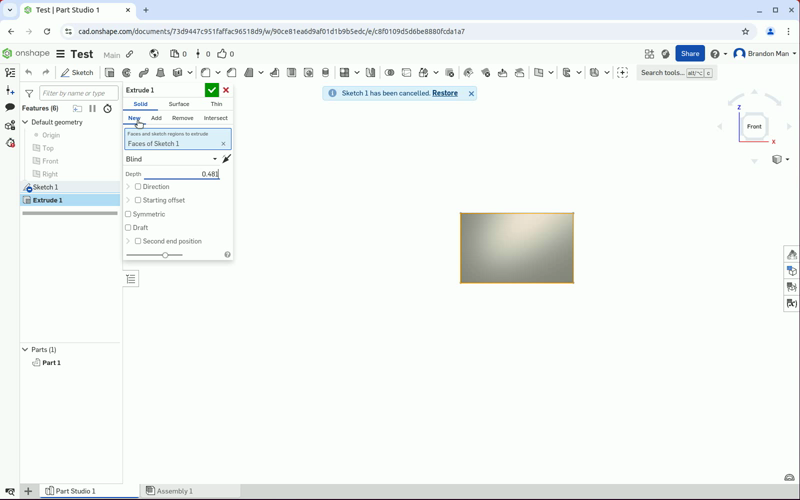
key(enter)
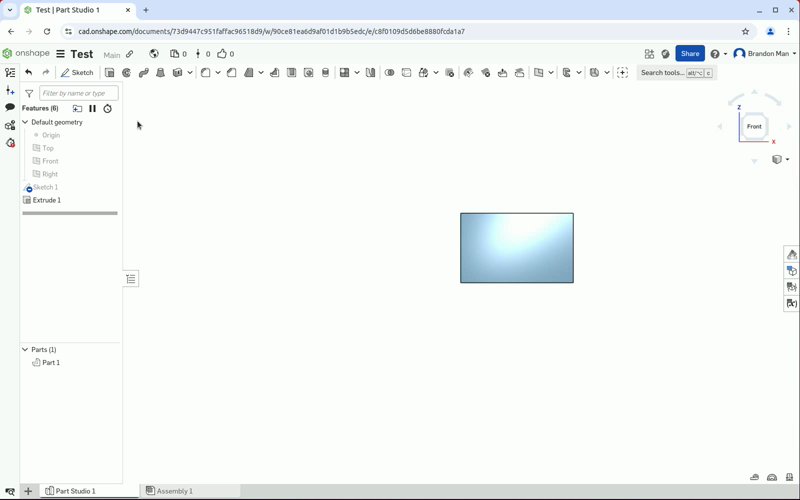
key(shift+h)
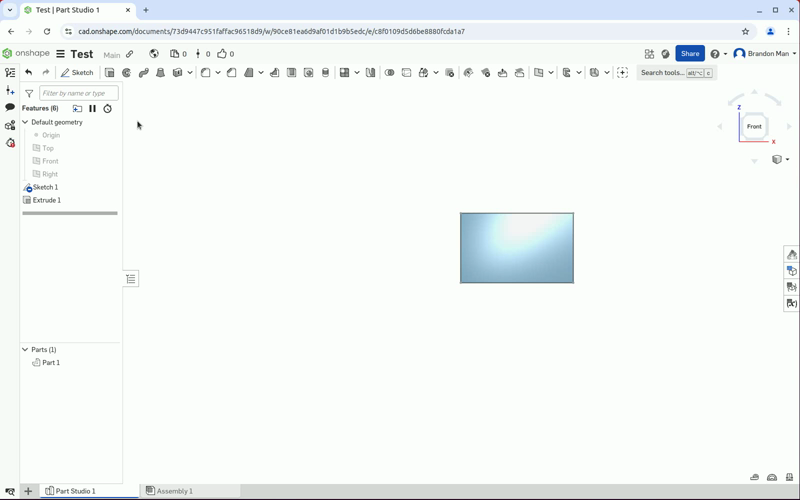
key(shift+h)
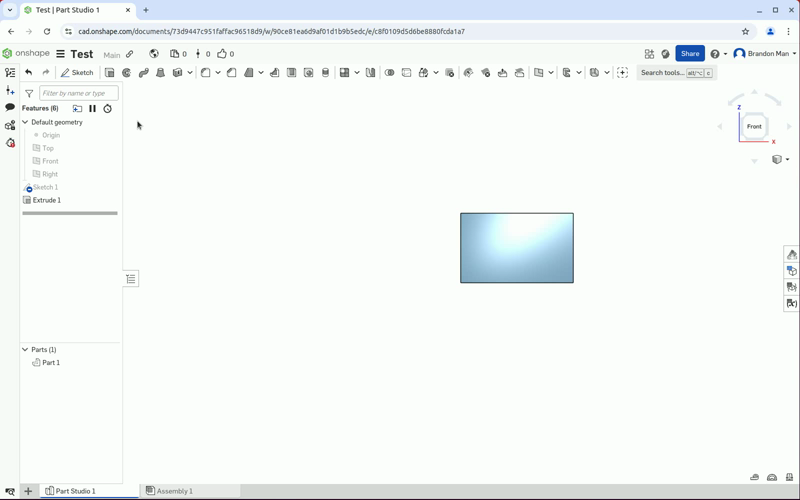
mouse_move(73, 189)
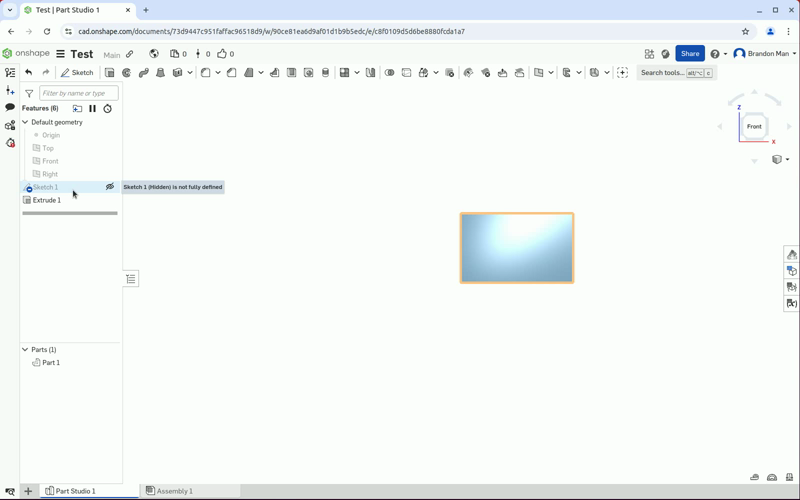
click(73, 189)
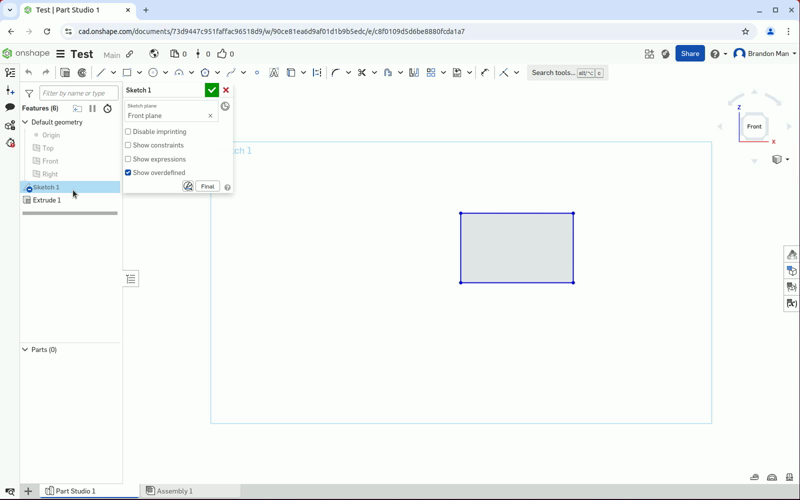
mouse_move(229, 92)
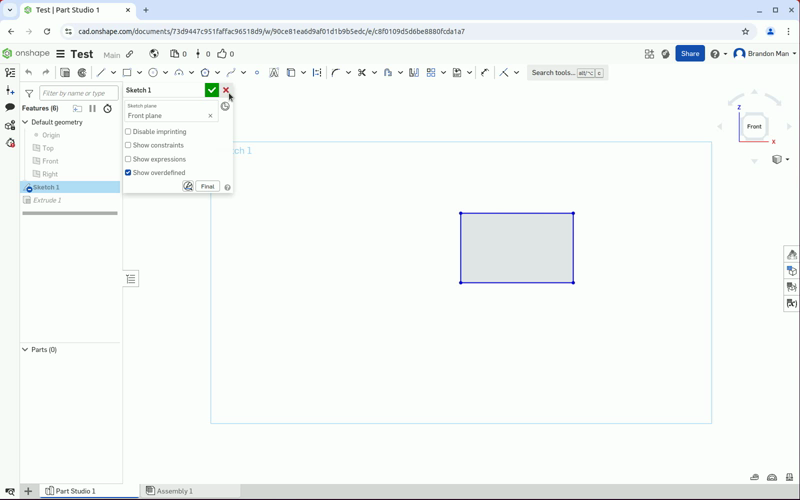
click(229, 92)
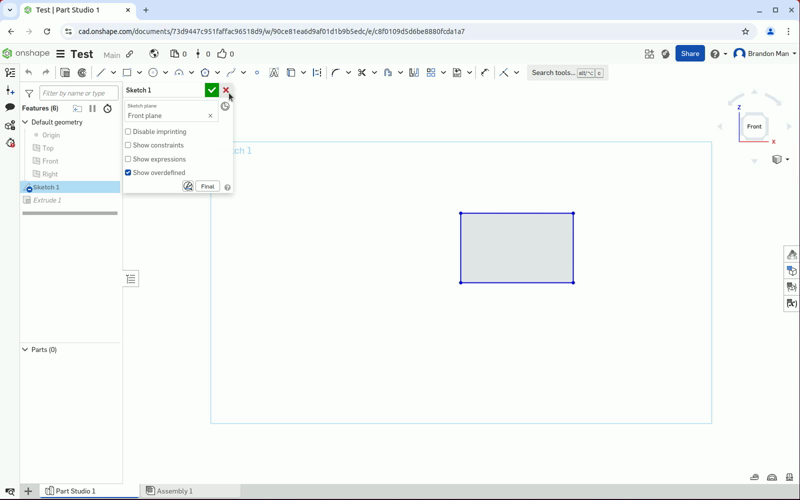
key(shift+s)
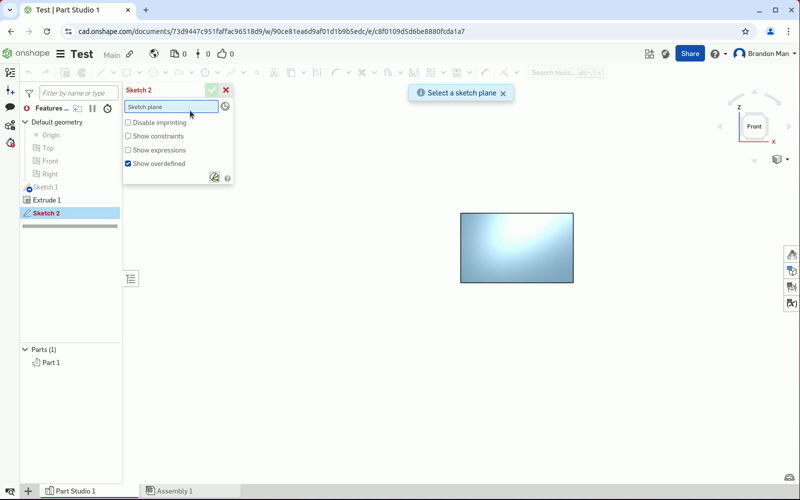
mouse_move(73, 163)
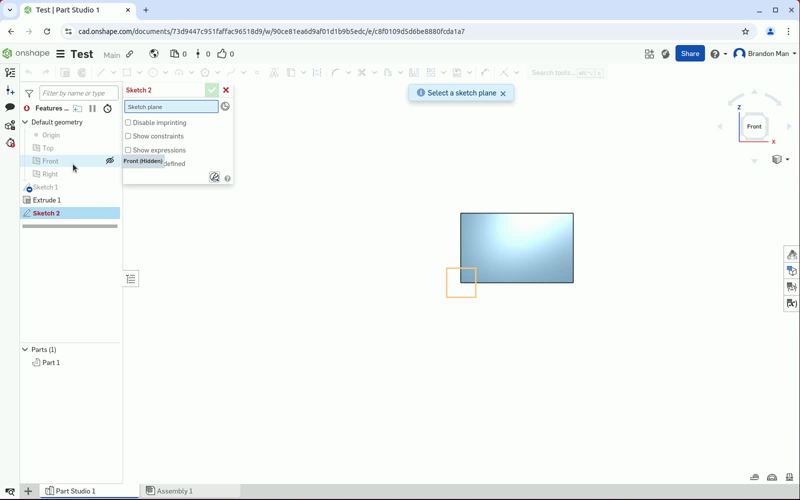
click(73, 163)
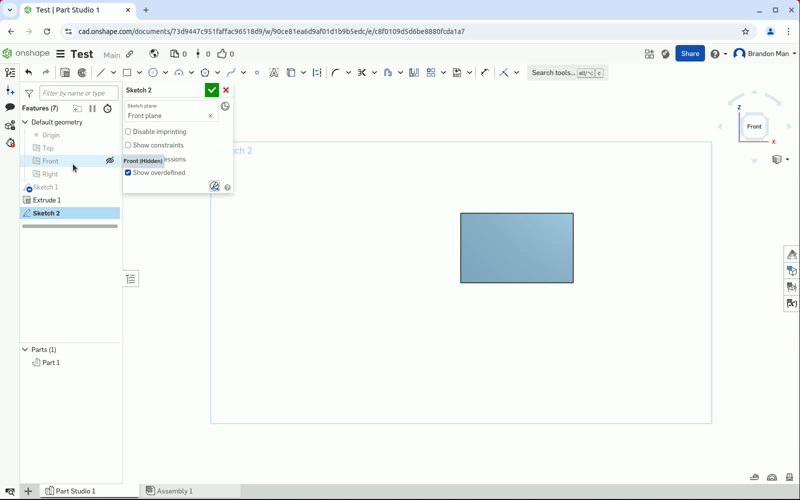
mouse_move(73, 352)
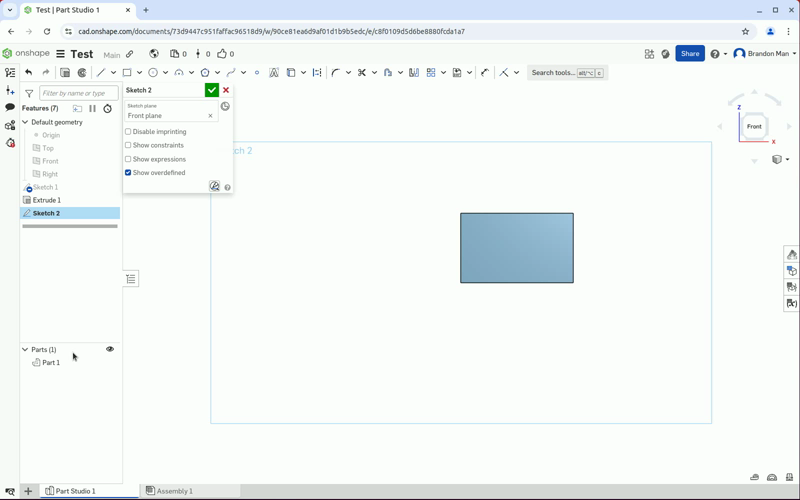
key(y)
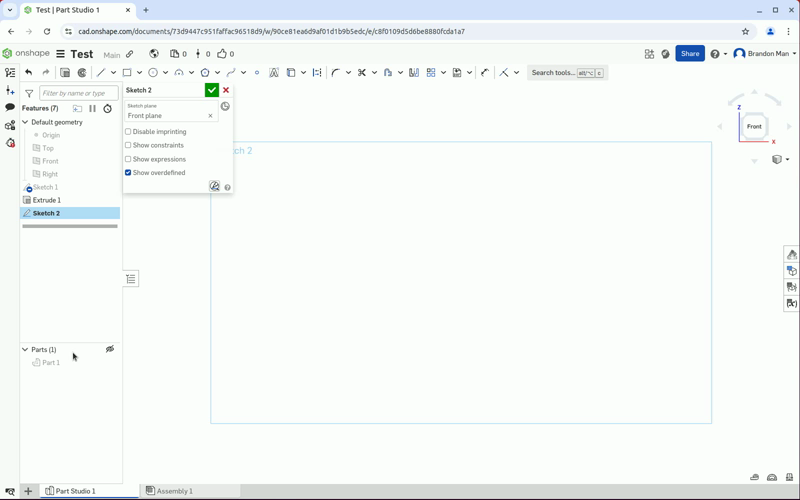
key(l)
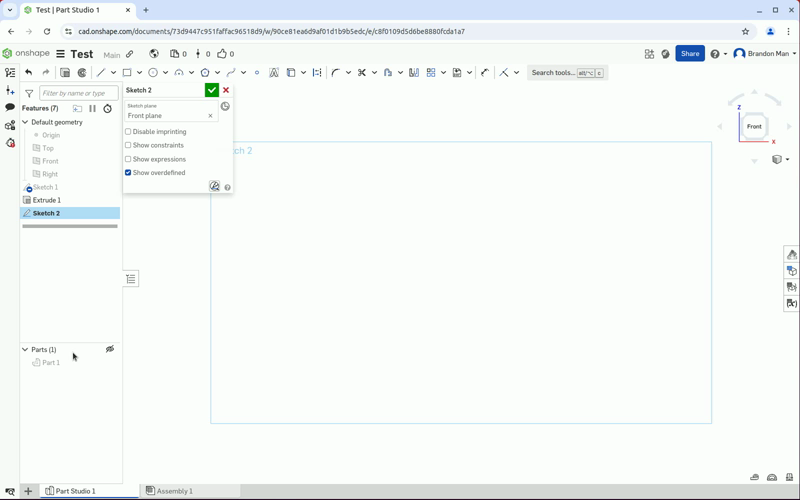
key_down(shift)
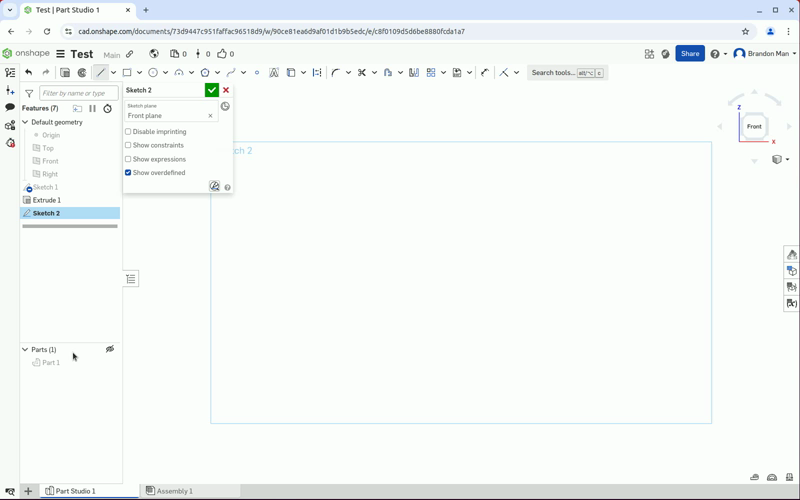
mouse_move(460, 282)
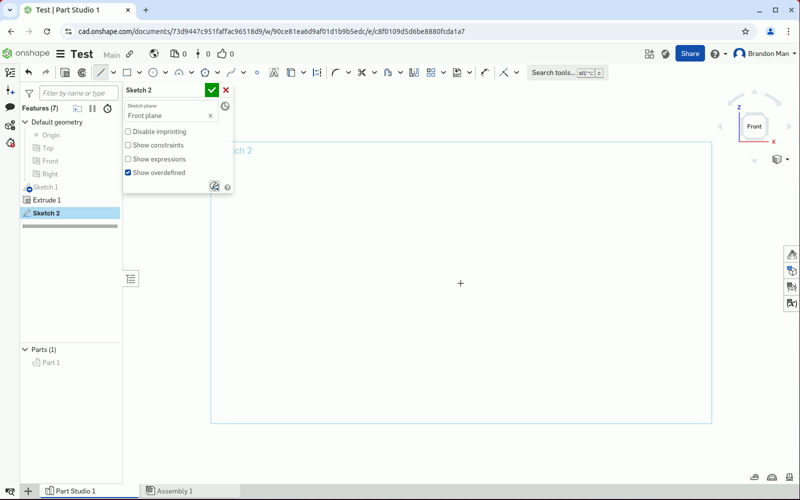
click(460, 282)
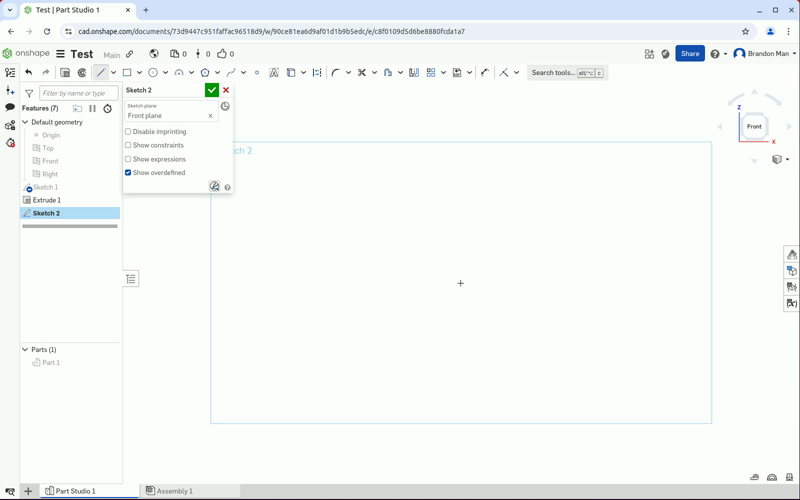
key_up(shift)
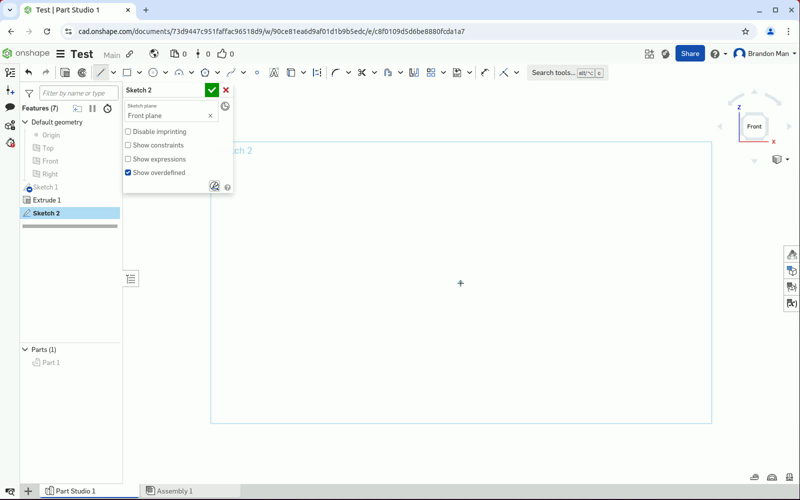
key_down(shift)
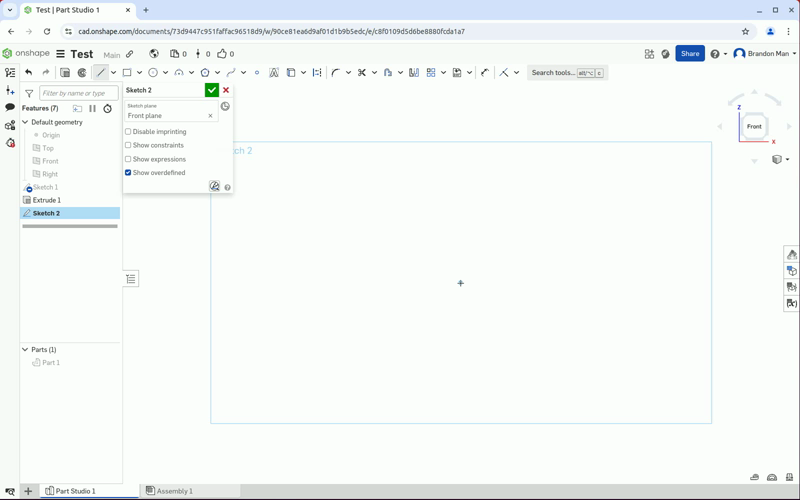
mouse_move(573, 282)
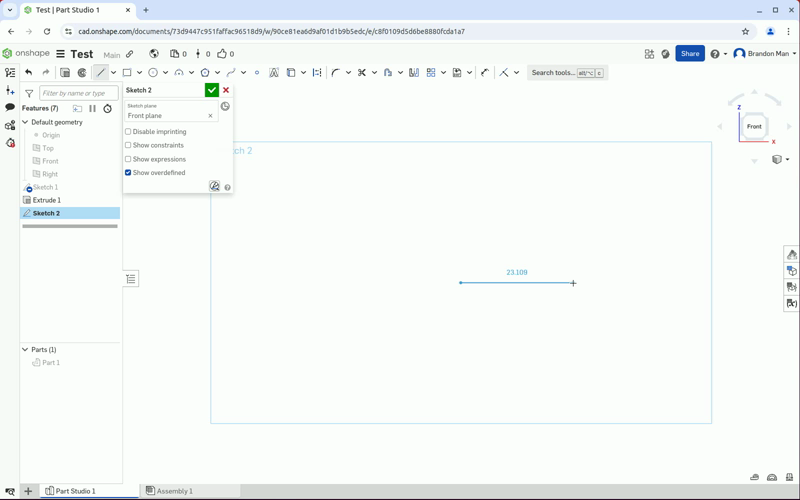
click(573, 282)
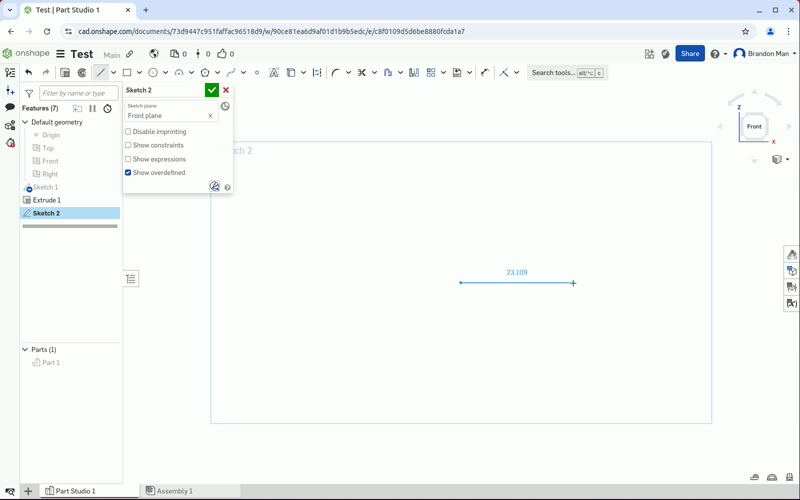
key_up(shift)
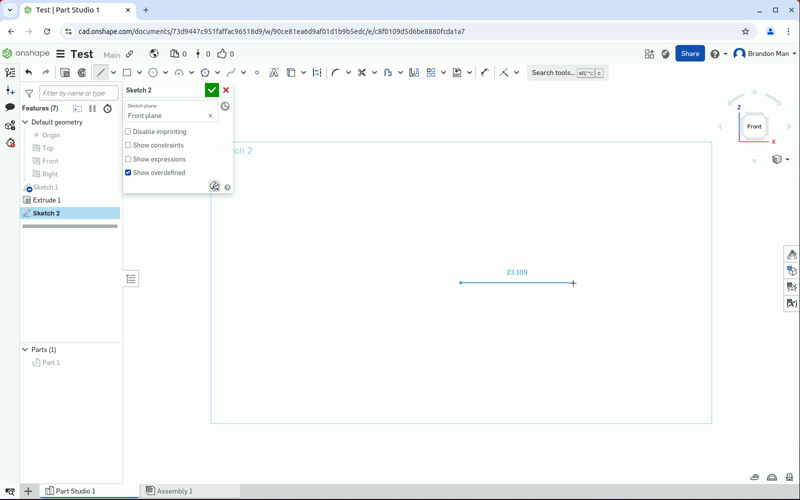
key_down(shift)
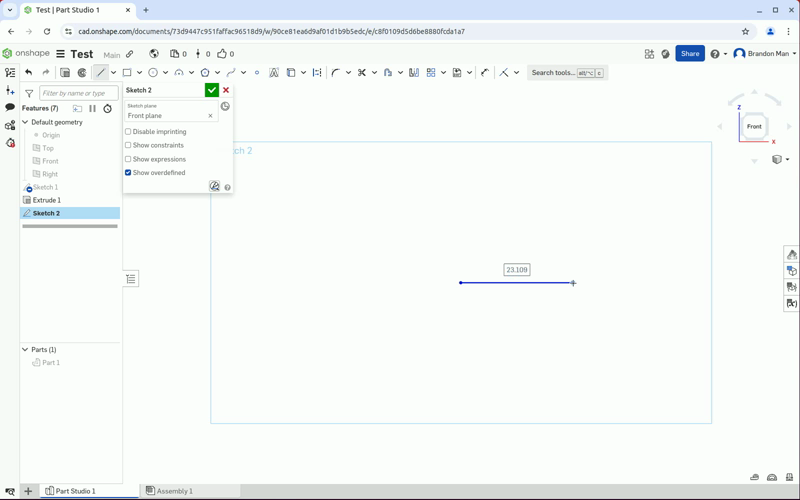
mouse_move(573, 213)
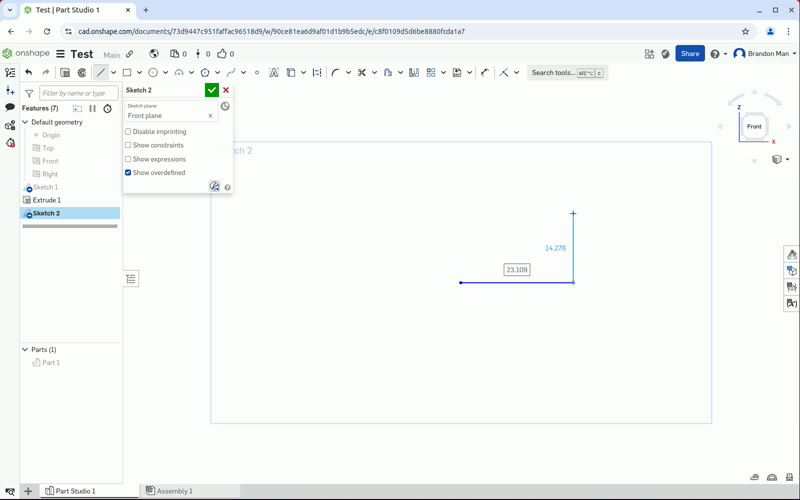
click(573, 213)
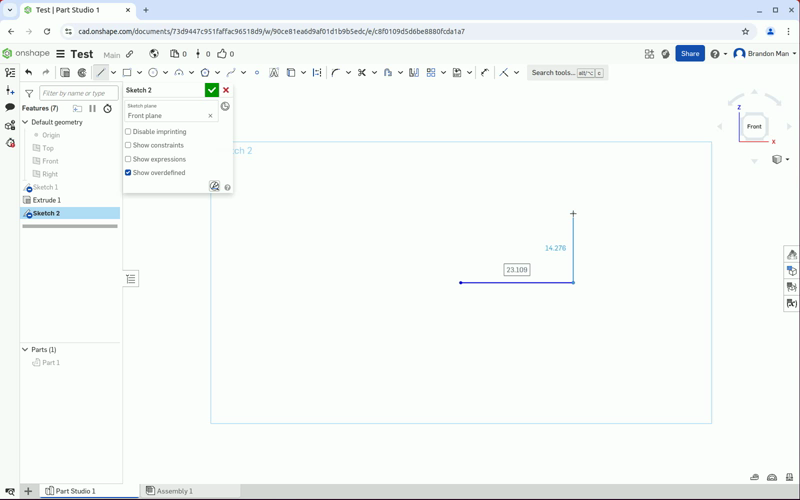
key_up(shift)
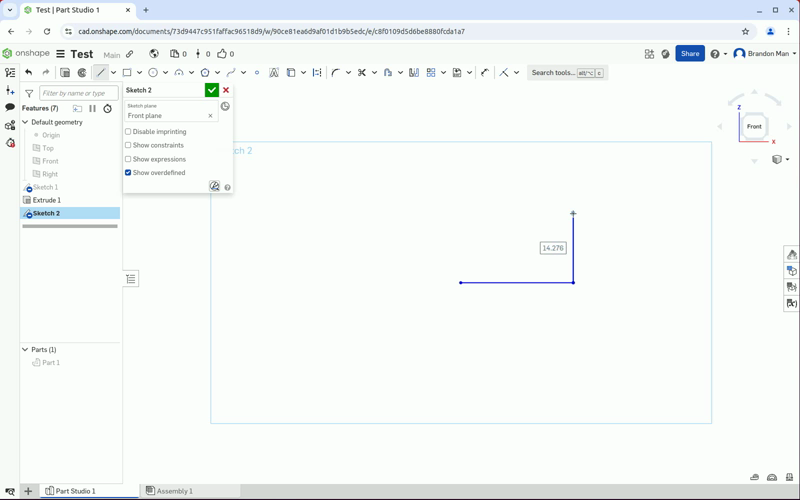
key_down(shift)
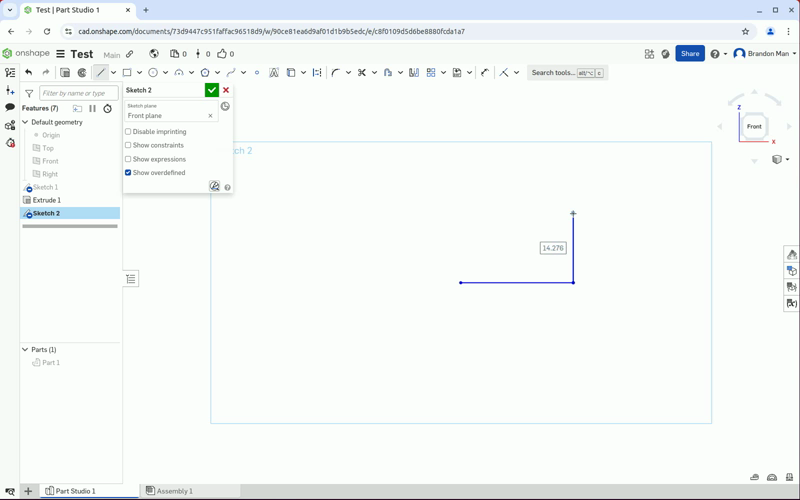
mouse_move(460, 213)
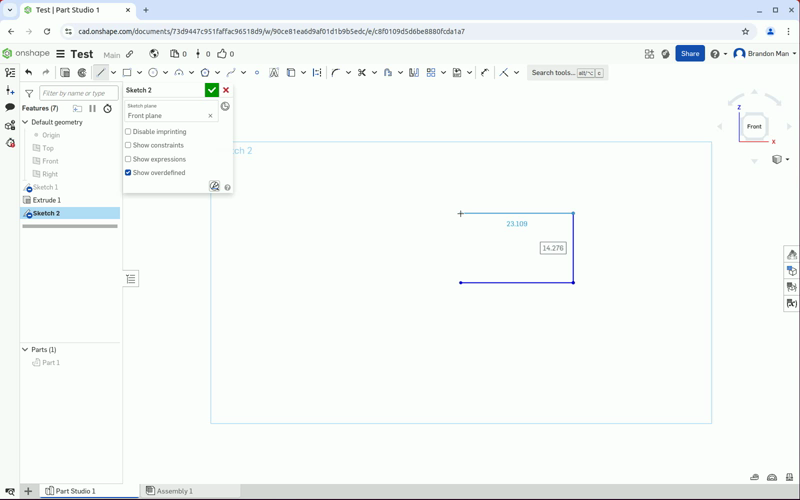
click(460, 213)
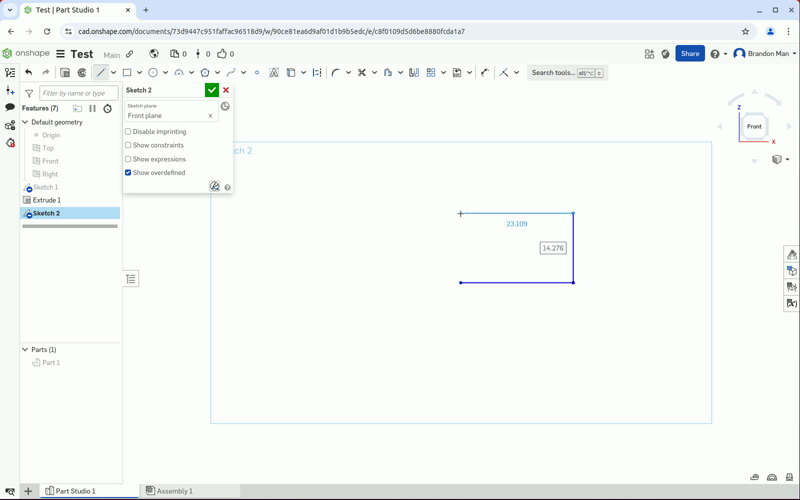
key_up(shift)
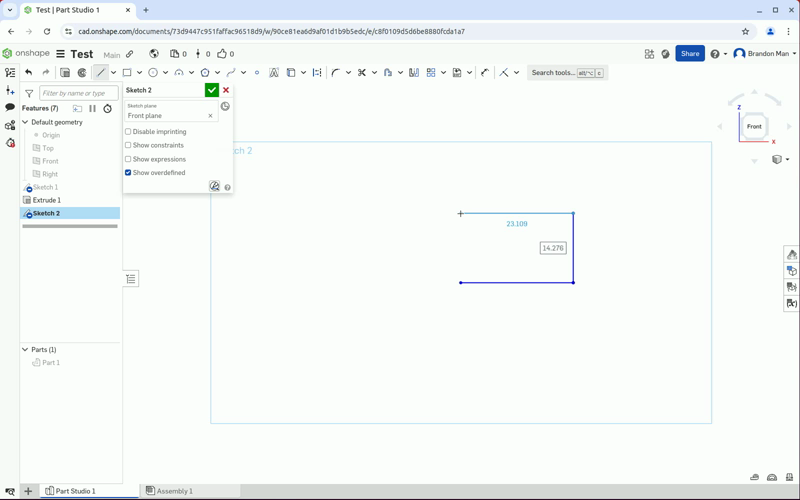
key_down(shift)
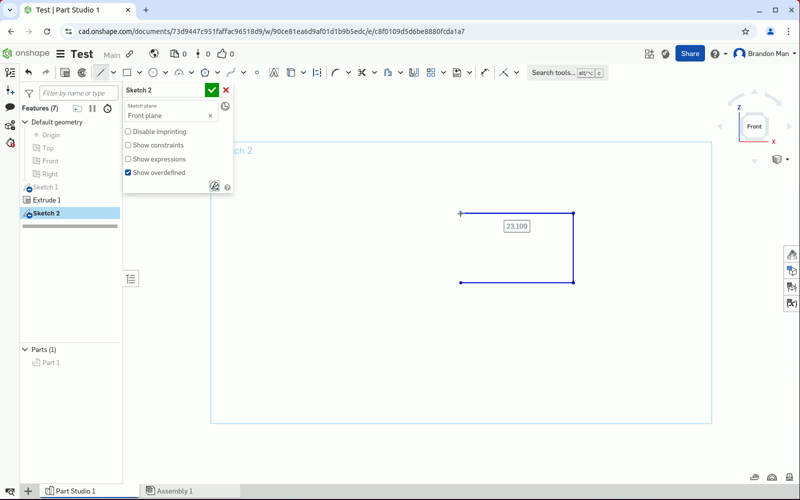
mouse_move(460, 282)
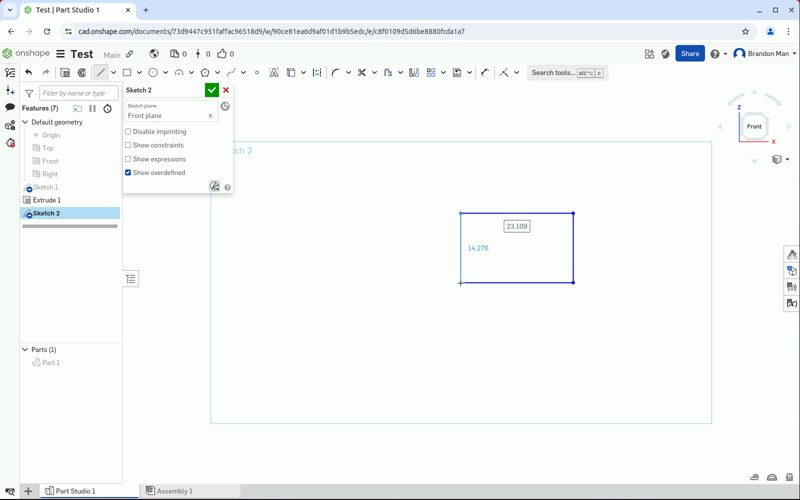
key_up(shift)
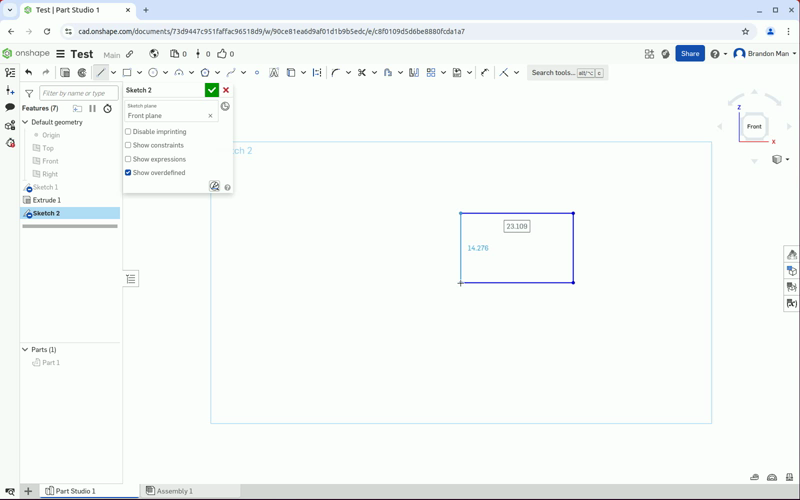
click(460, 282)
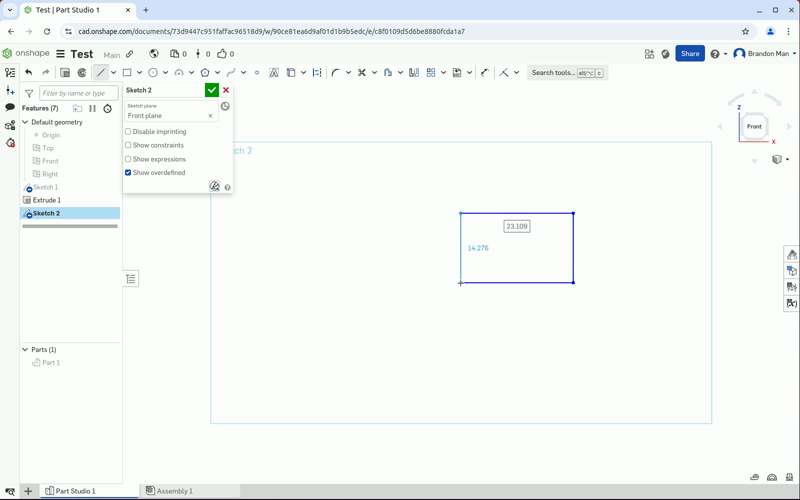
key(esc)
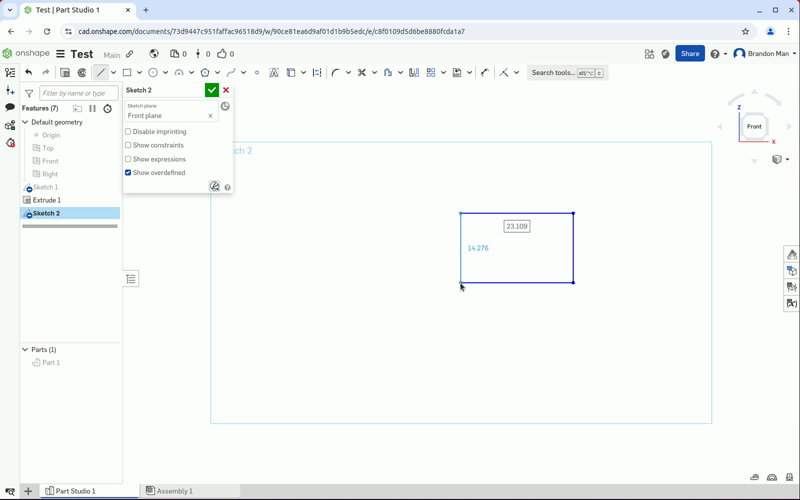
mouse_move(561, 253)
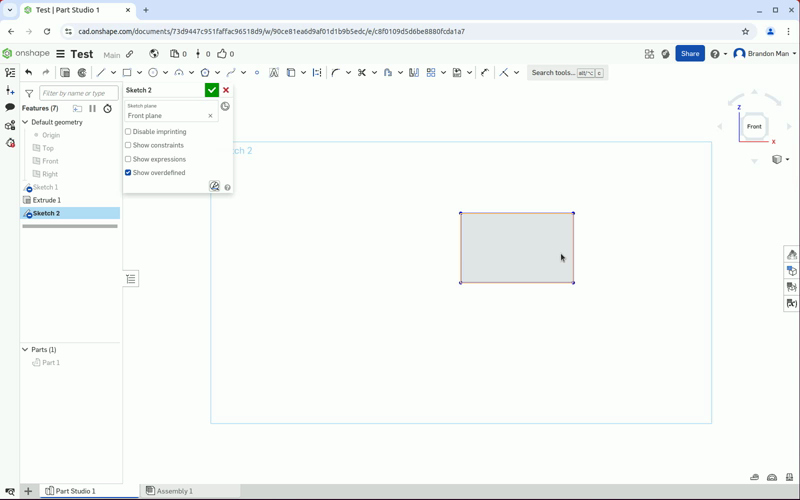
click(561, 253)
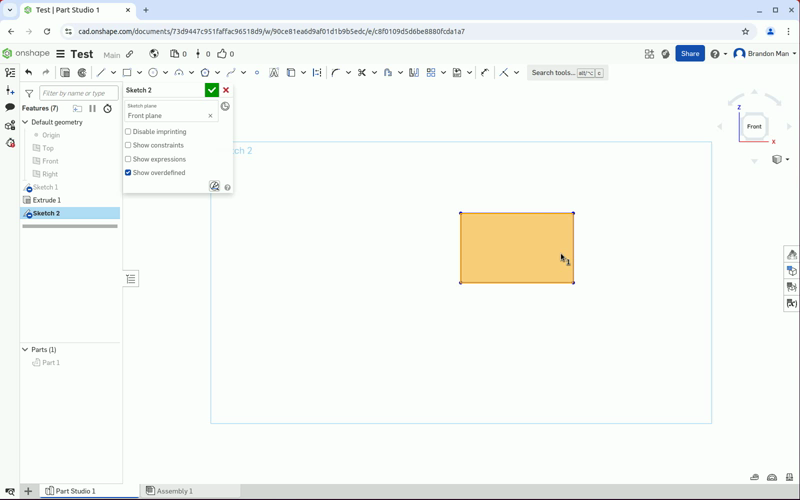
mouse_move(73, 352)
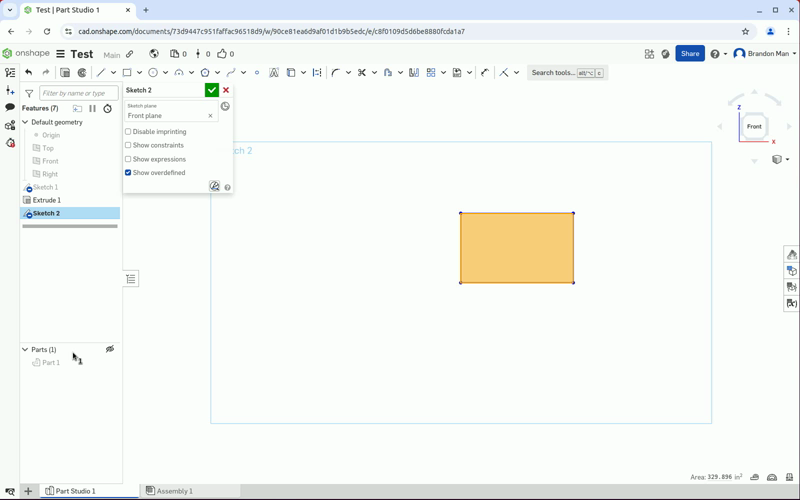
key(shift+y)
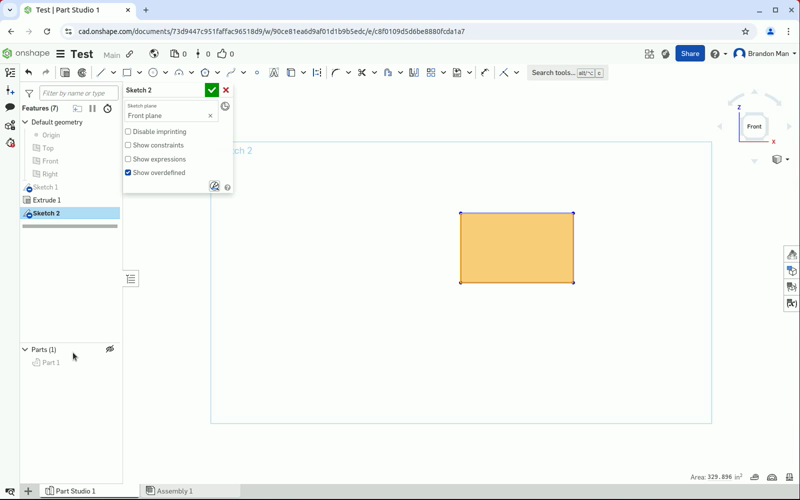
key(shift+e)
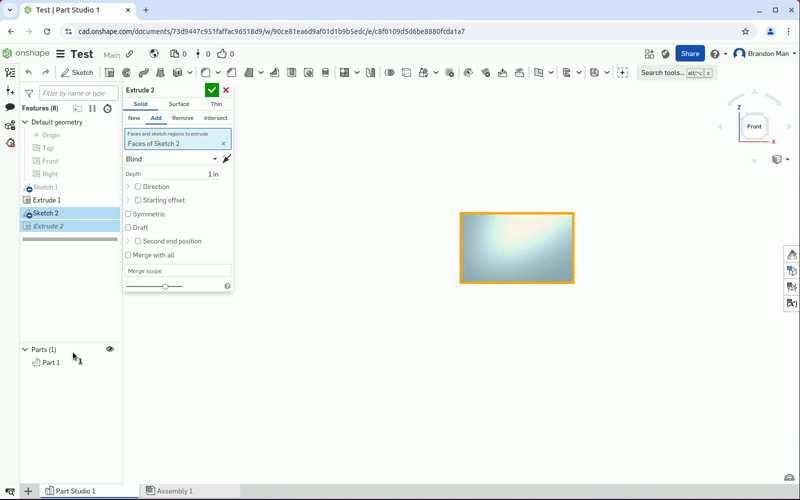
mouse_move(143, 106)
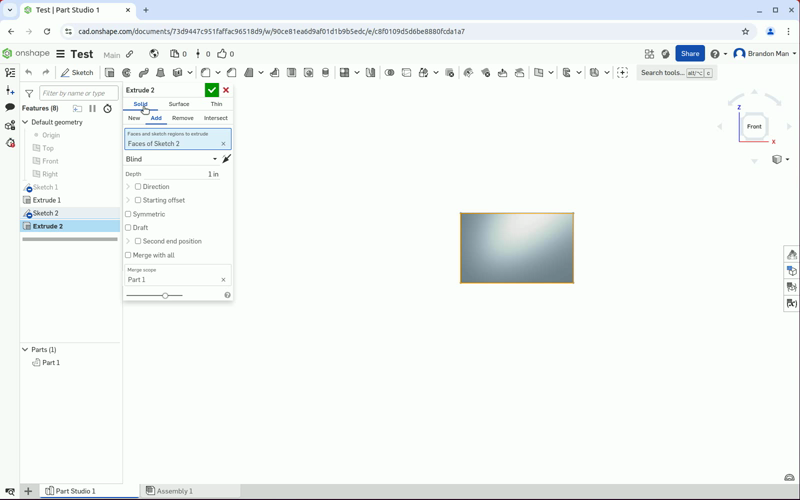
click(143, 106)
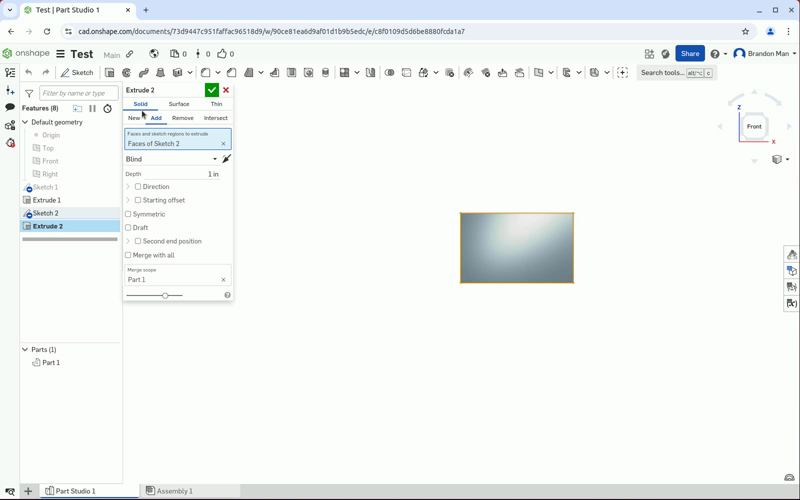
mouse_move(137, 120)
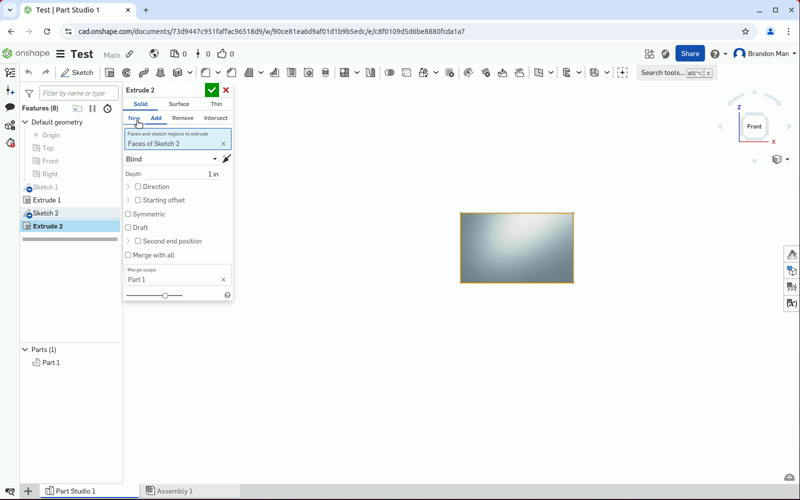
click(137, 120)
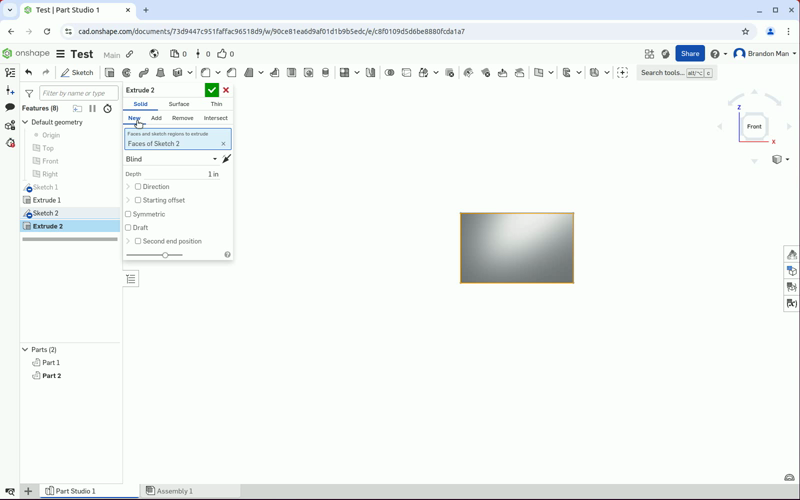
key(tab, 4)
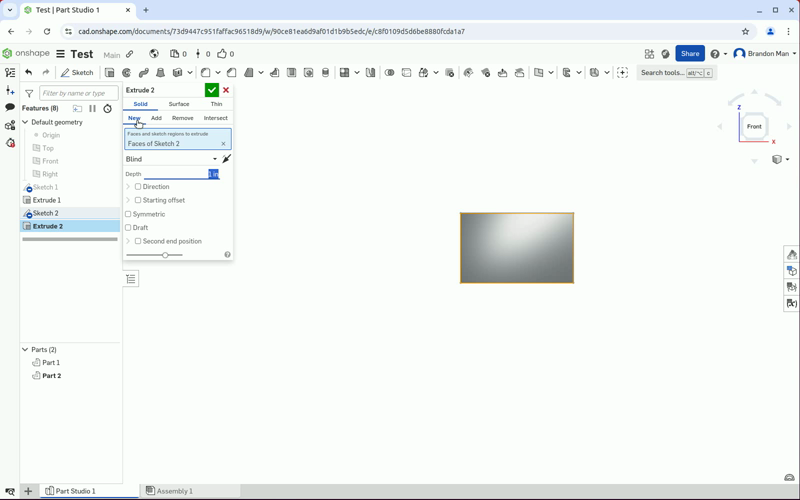
text(0.481)
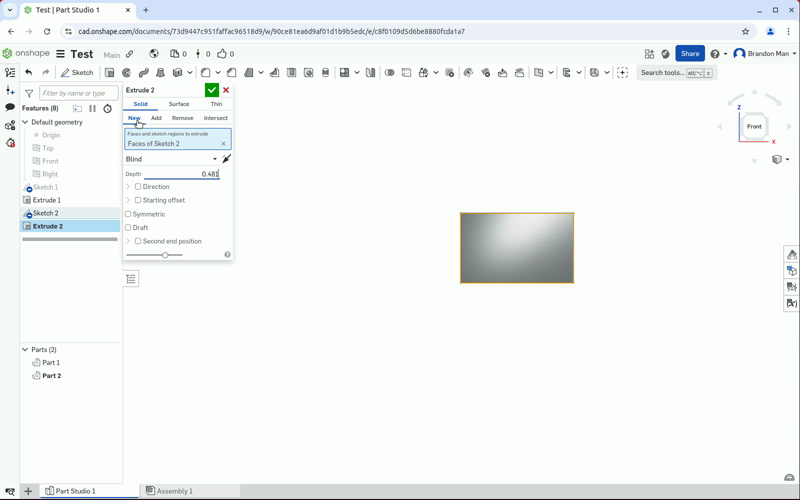
key(enter)
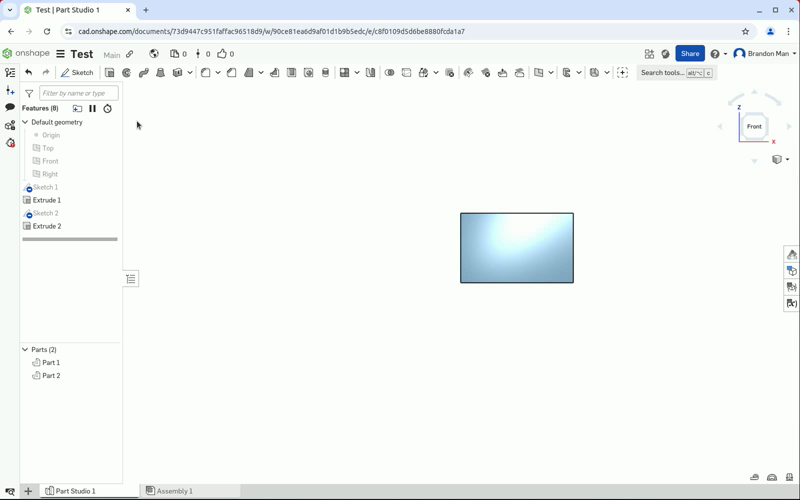
key(shift+h)
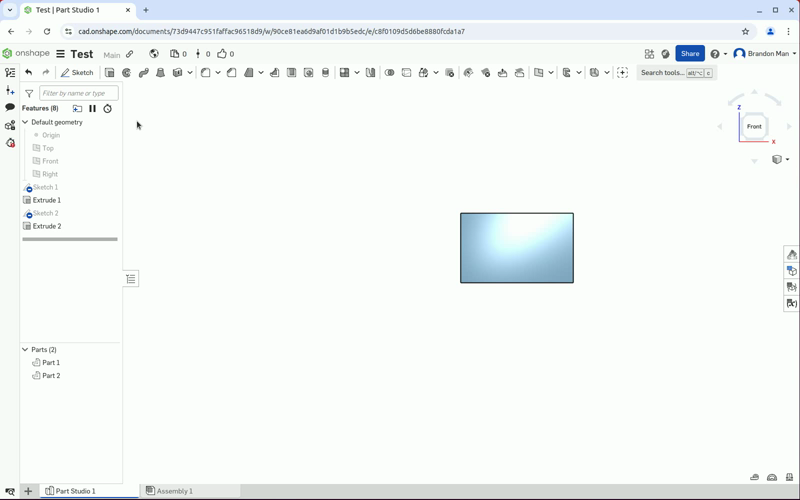
key(shift+h)
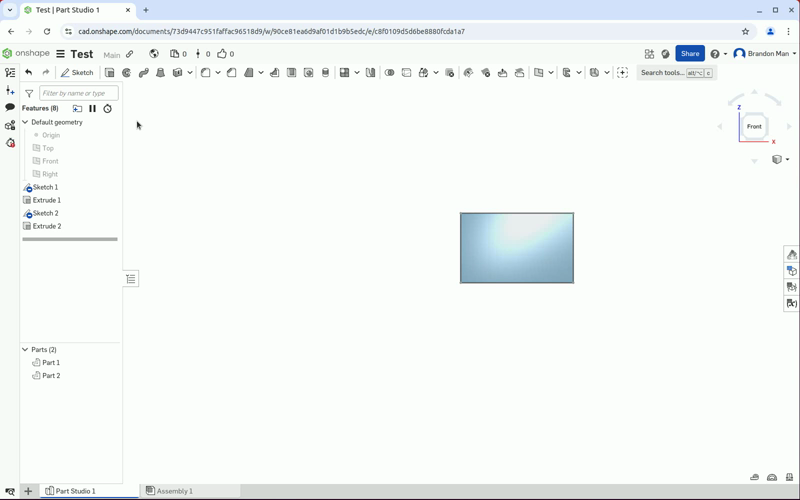
key(shift+7)
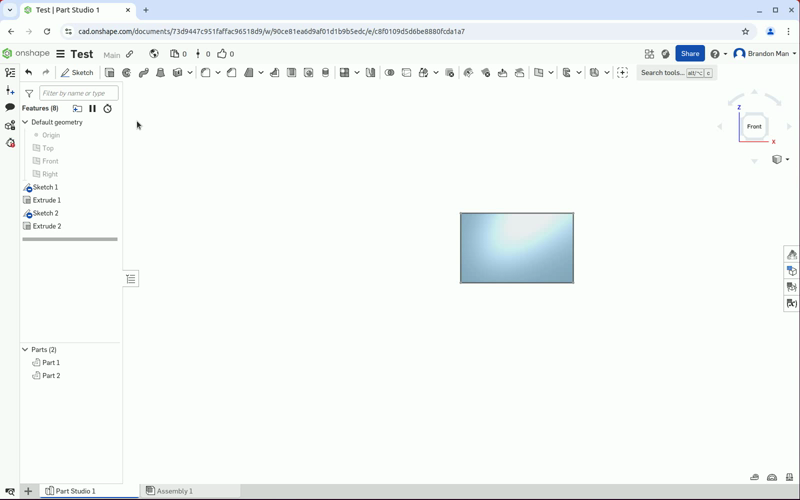
key(left, 2)
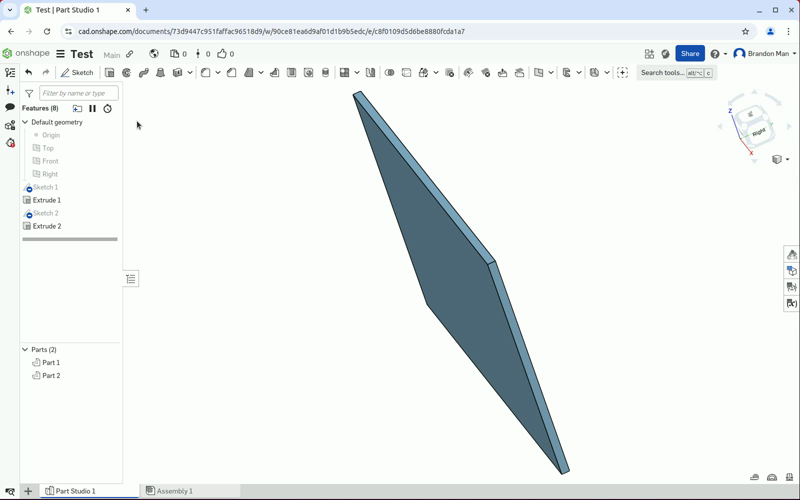
key(down, 2)
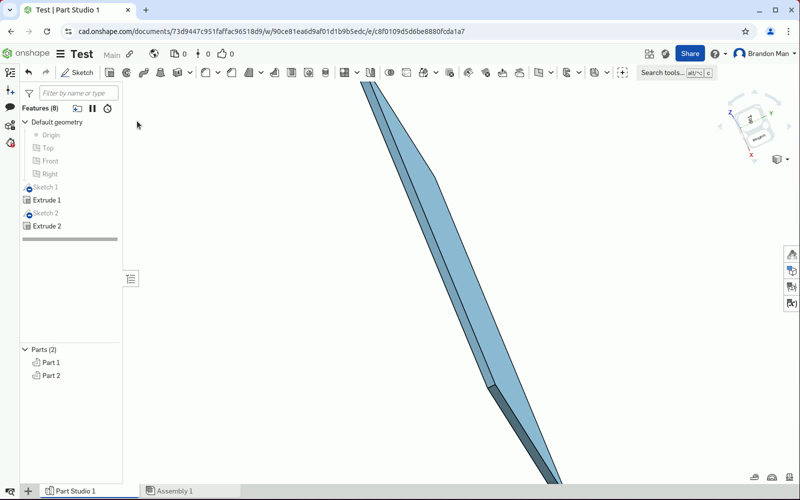
key(up, 2)
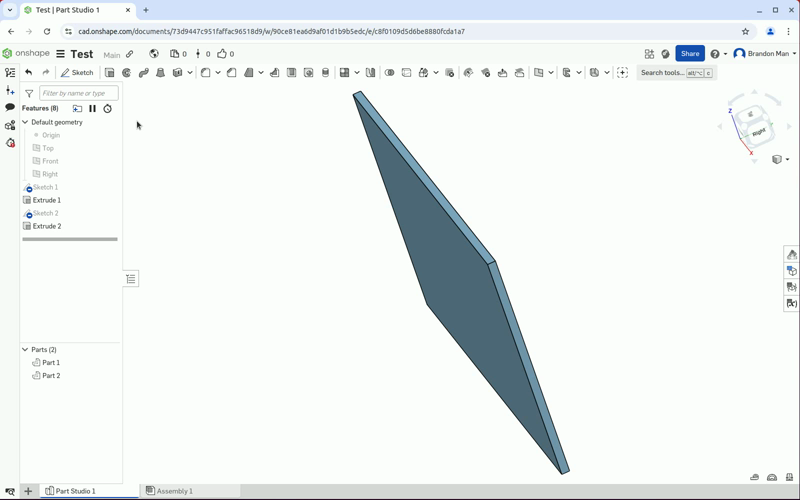
key(right, 2)
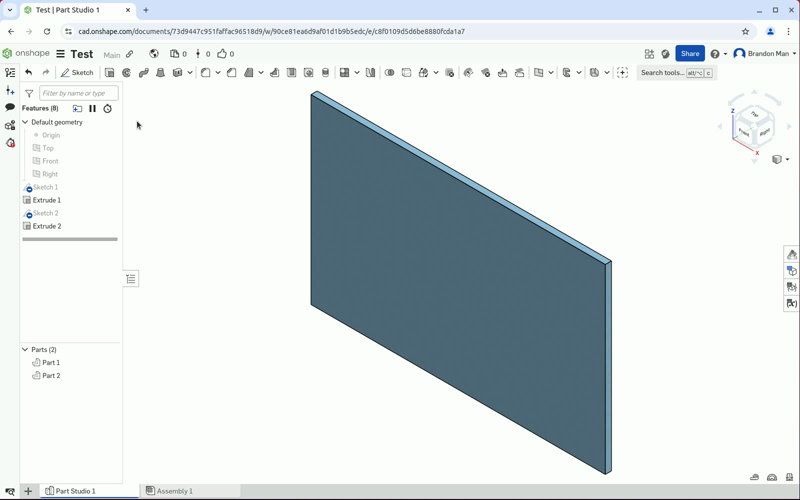
mouse_move(73, 189)
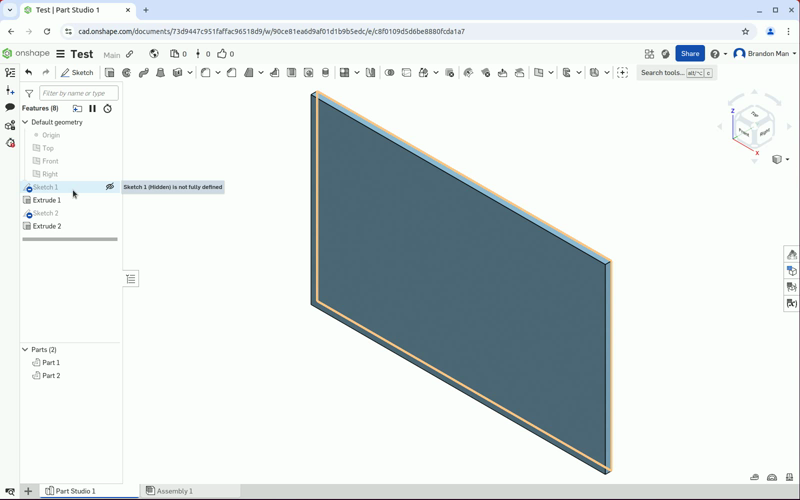
click(73, 189)